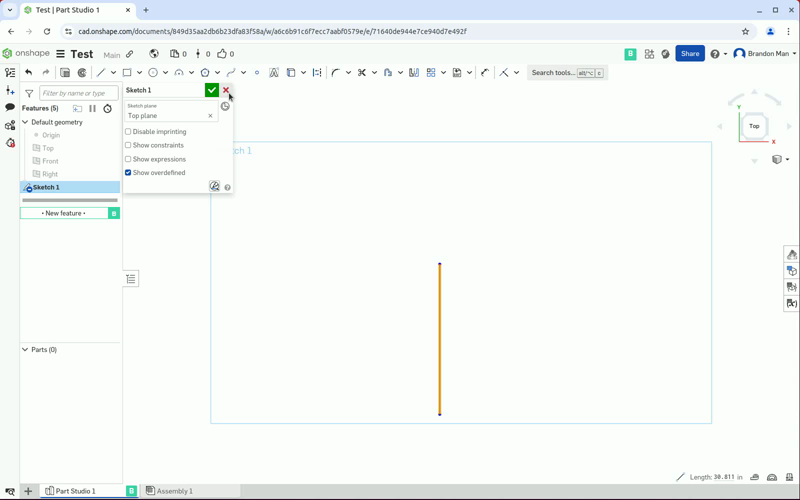
key(shift+h)
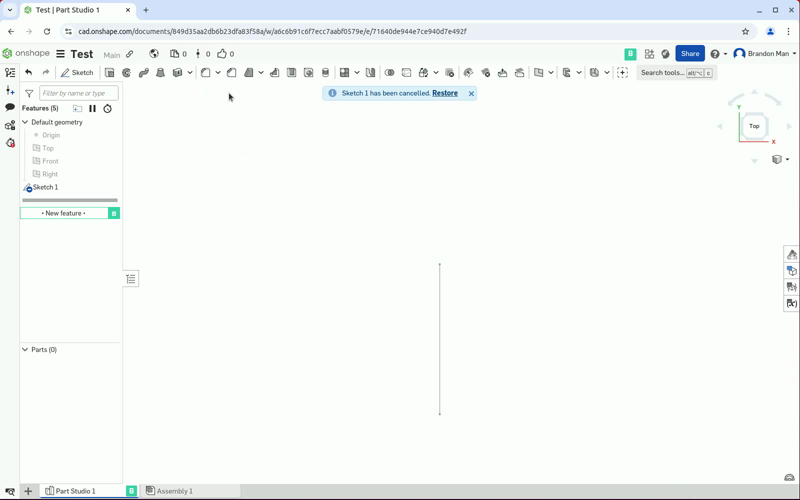
key(shift+s)
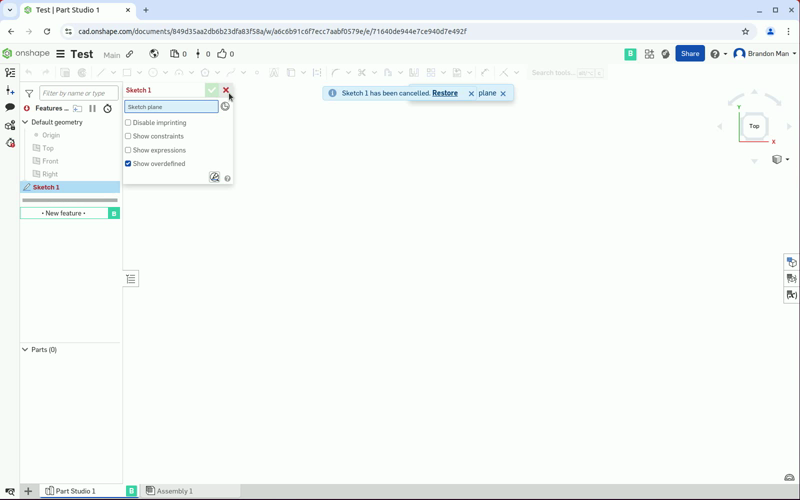
mouse_move(73, 150)
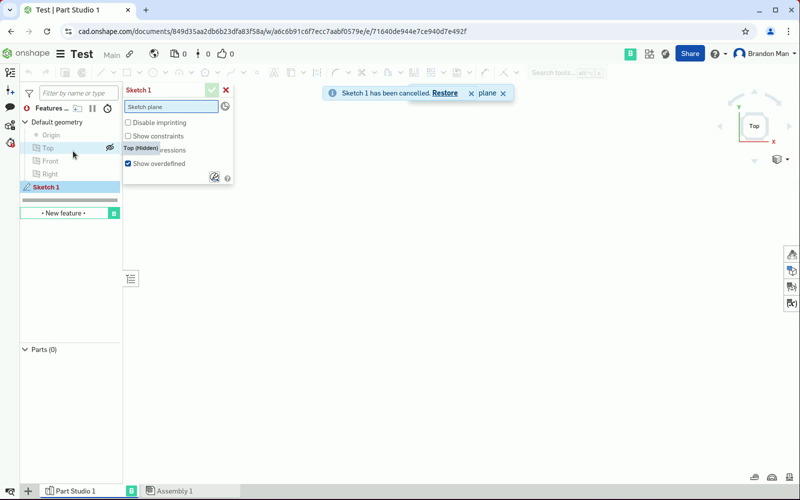
click(73, 150)
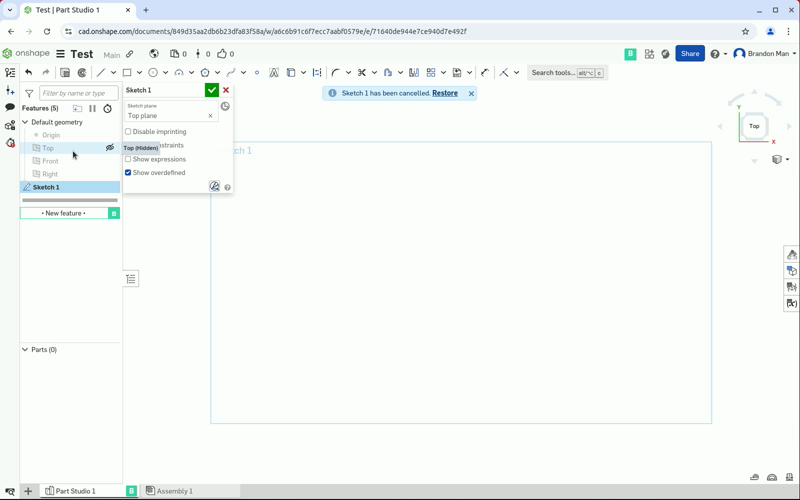
mouse_move(73, 352)
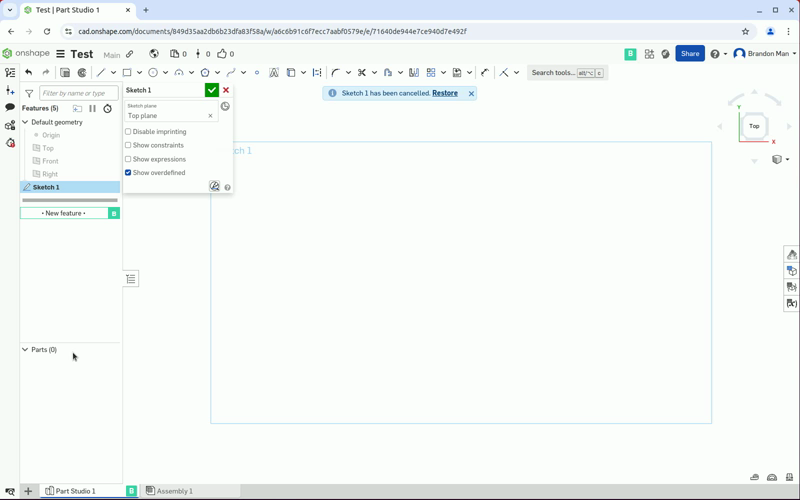
key(y)
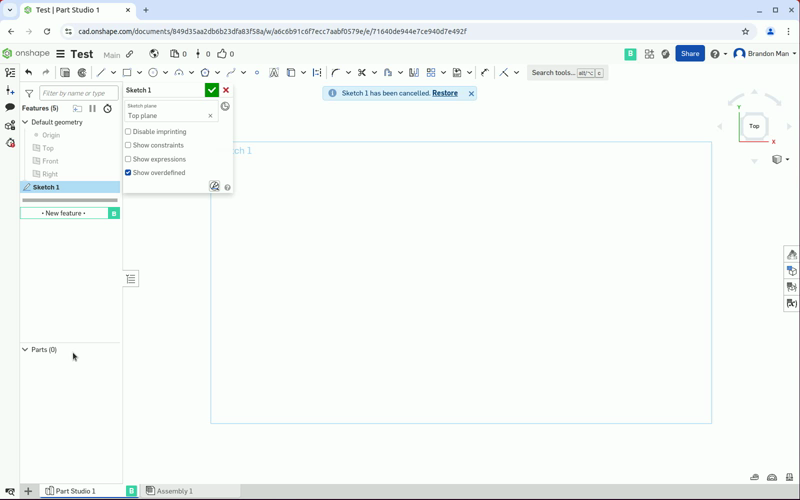
key(l)
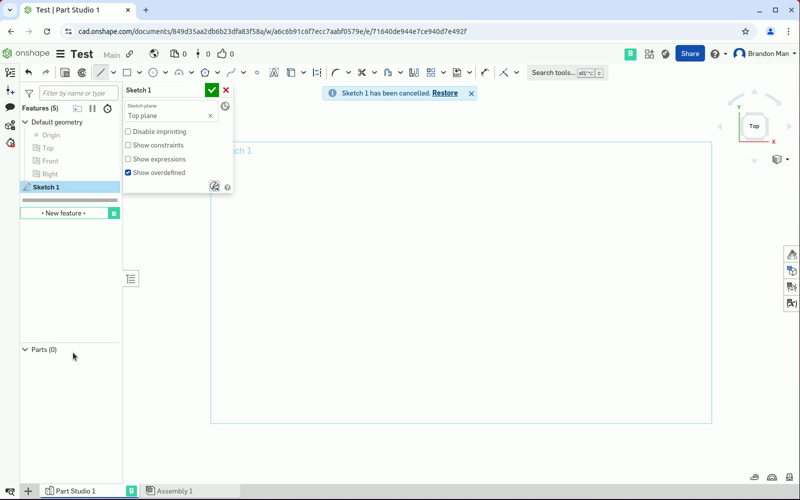
key_down(shift)
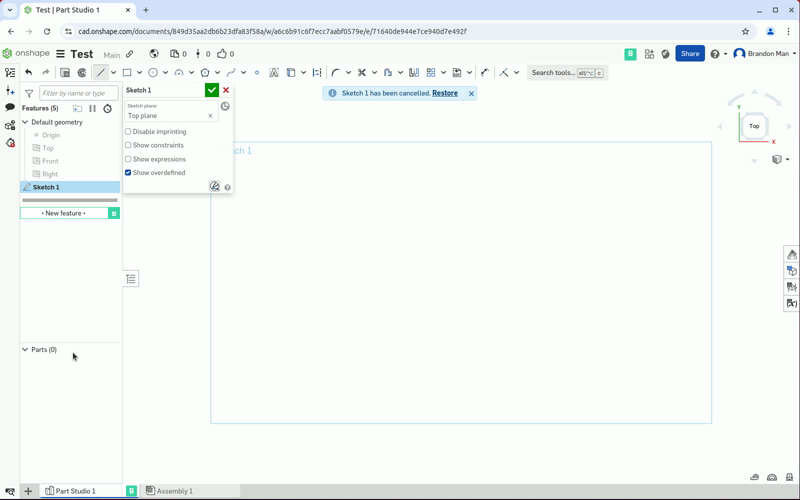
mouse_move(460, 282)
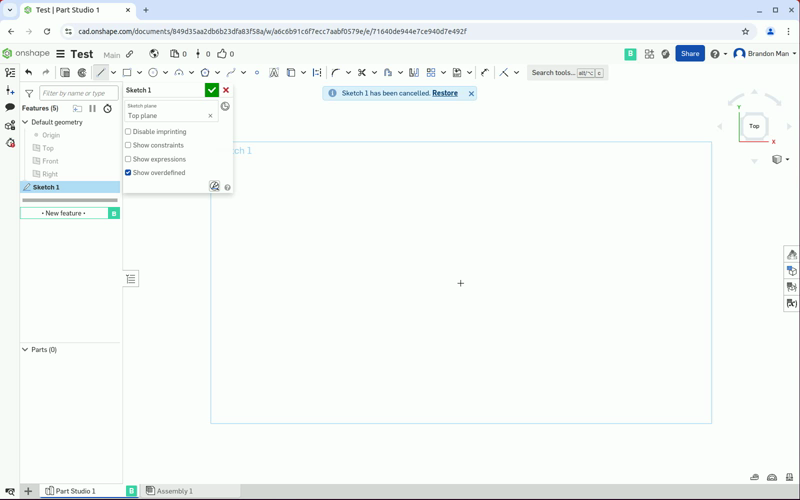
click(460, 282)
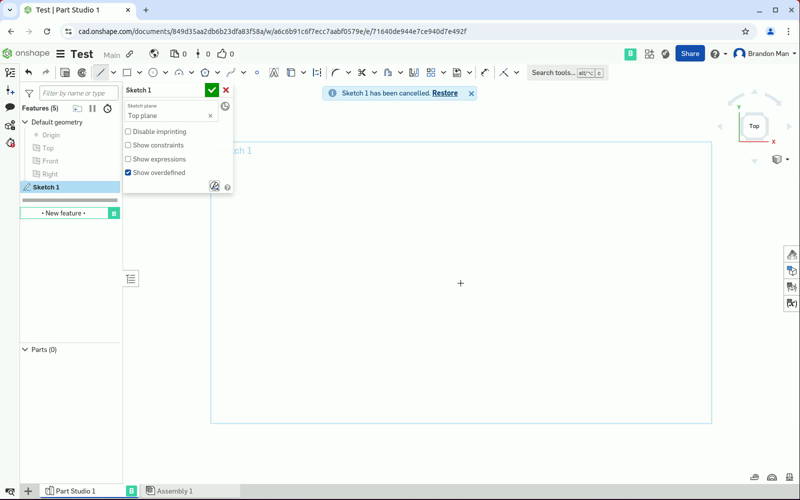
key_up(shift)
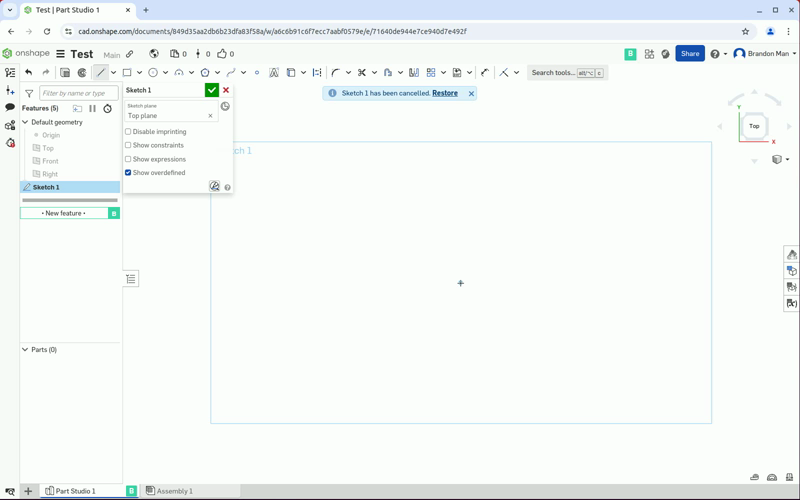
key_down(shift)
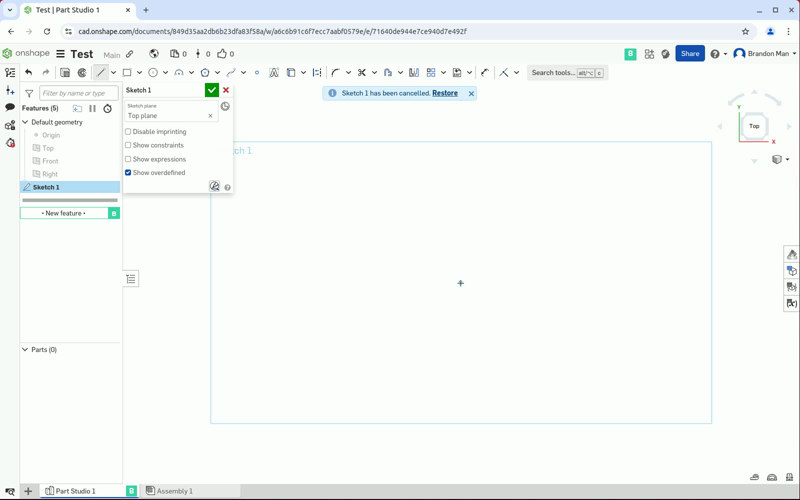
mouse_move(573, 282)
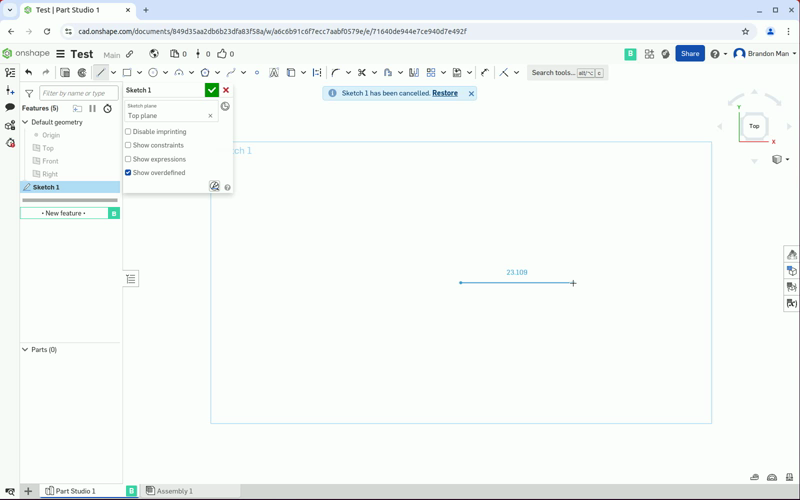
click(573, 282)
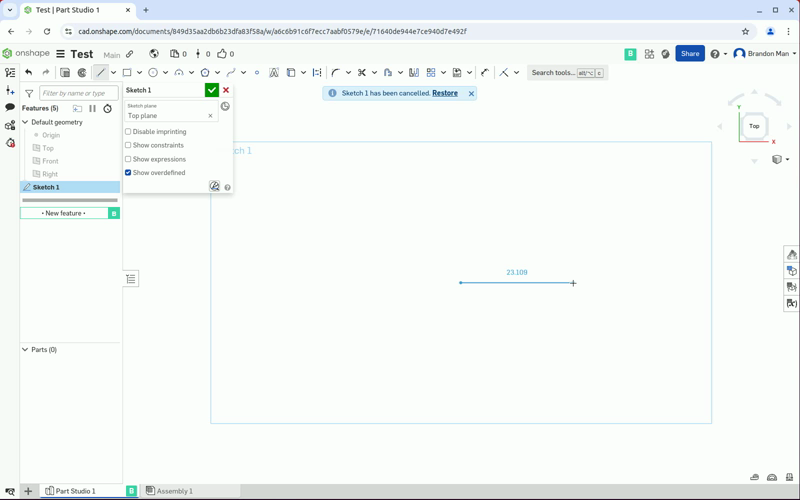
key_up(shift)
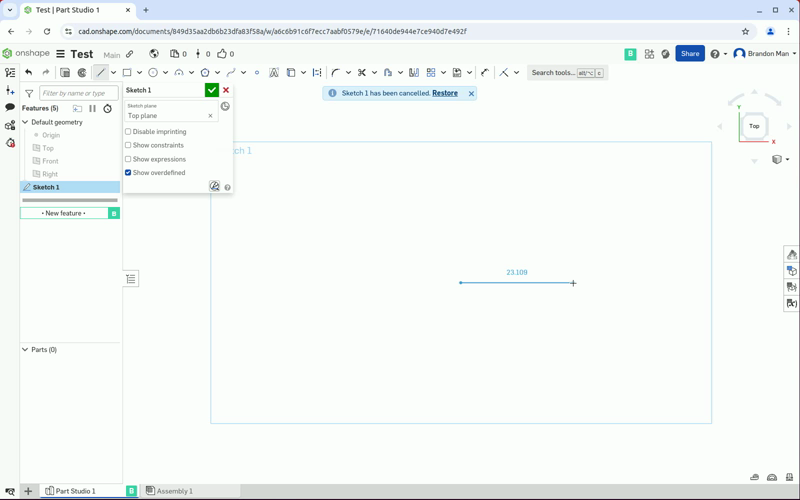
key_down(shift)
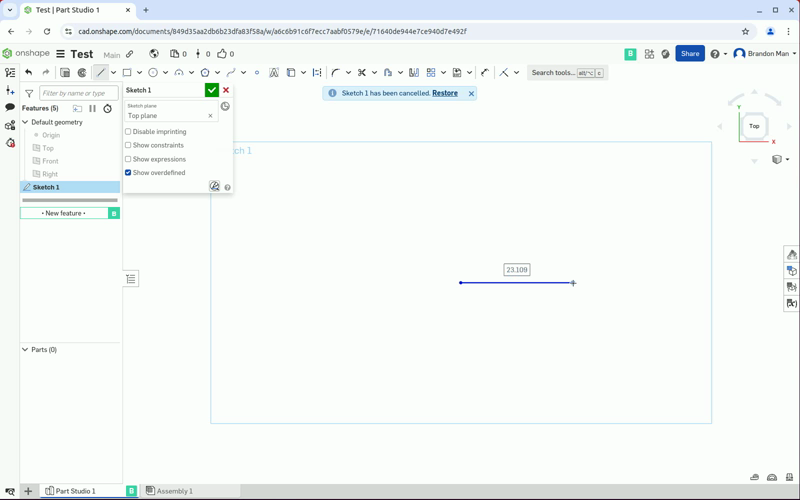
mouse_move(589, 282)
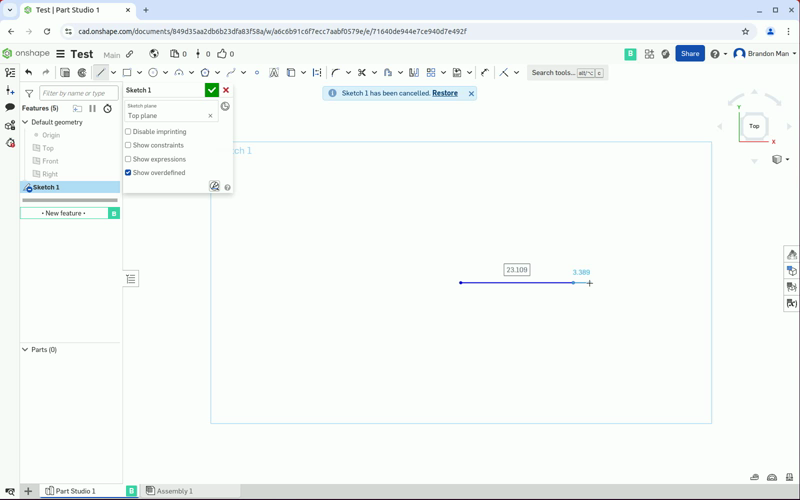
mouse_move(573, 281)
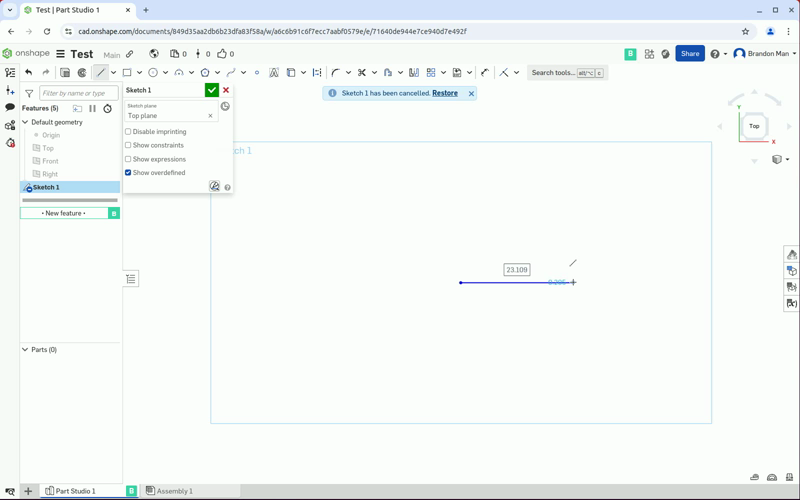
scroll(6)
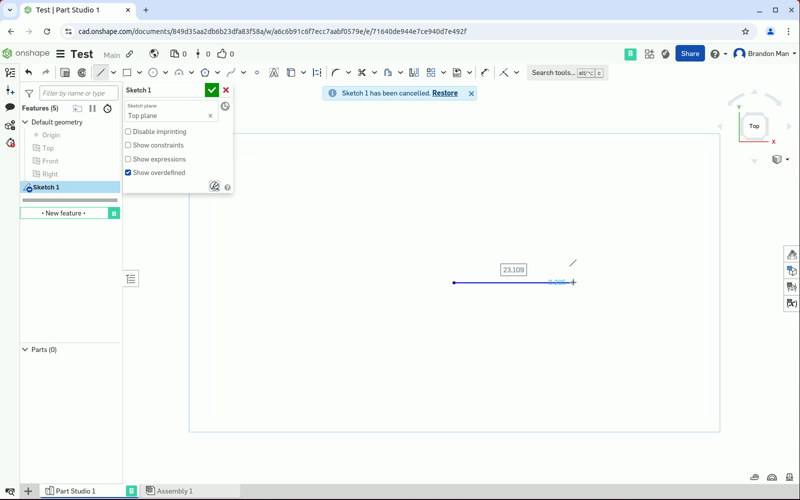
scroll(6)
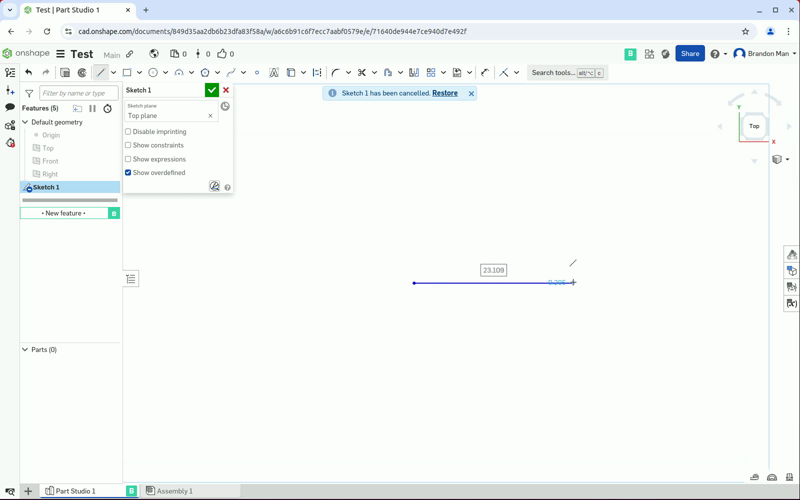
scroll(6)
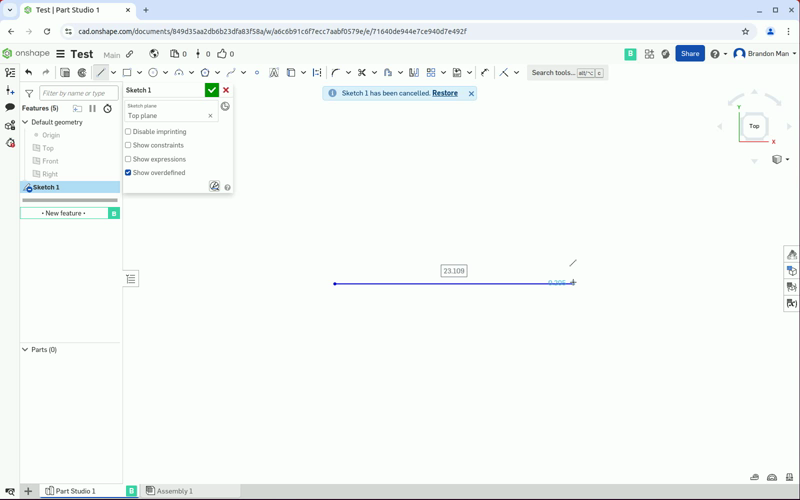
scroll(6)
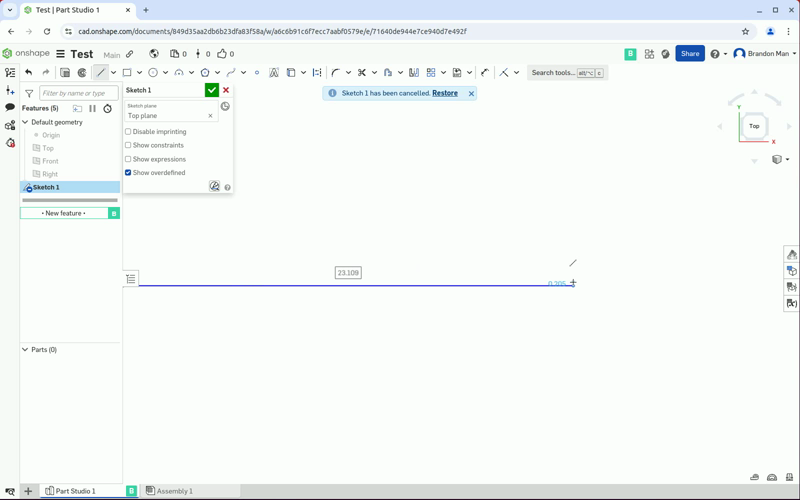
scroll(6)
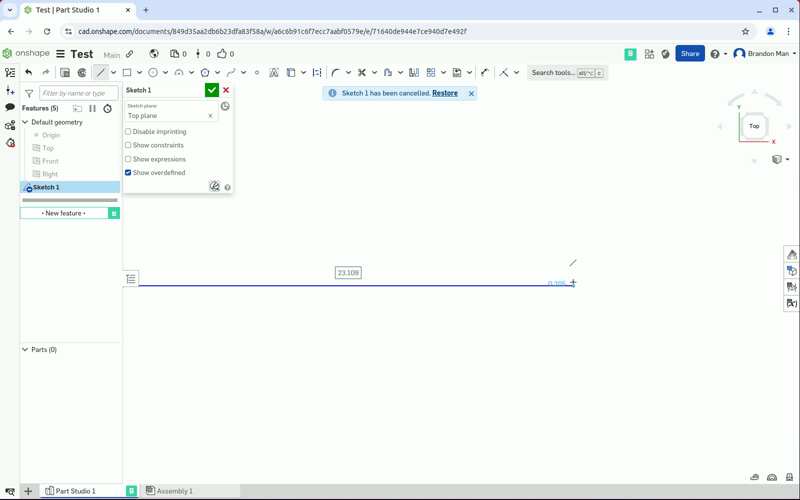
scroll(6)
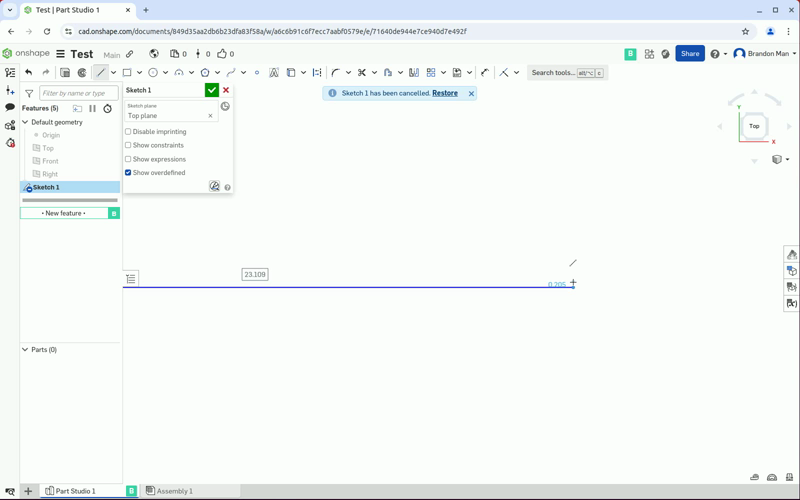
scroll(6)
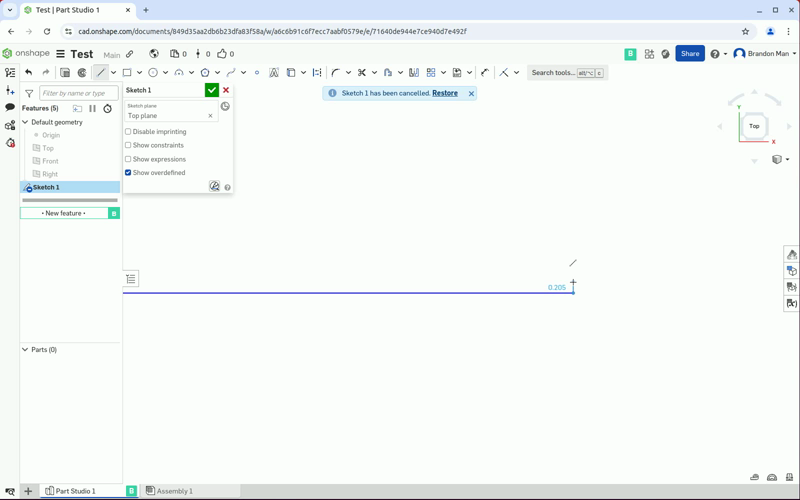
click(573, 281)
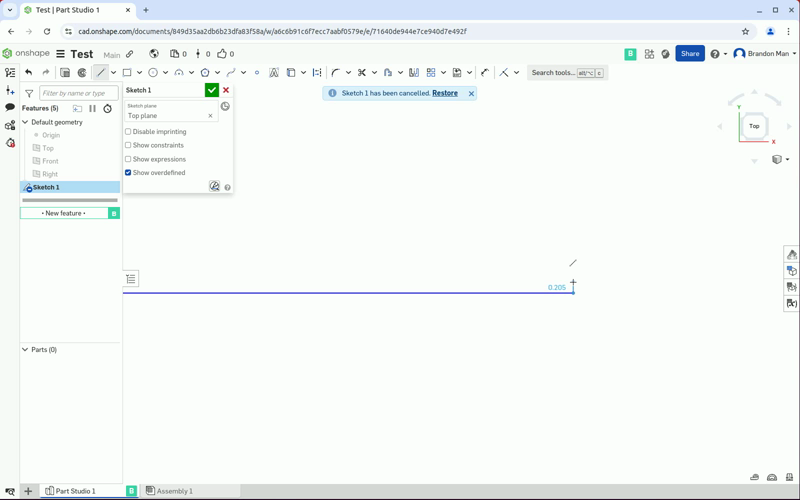
scroll(-6)
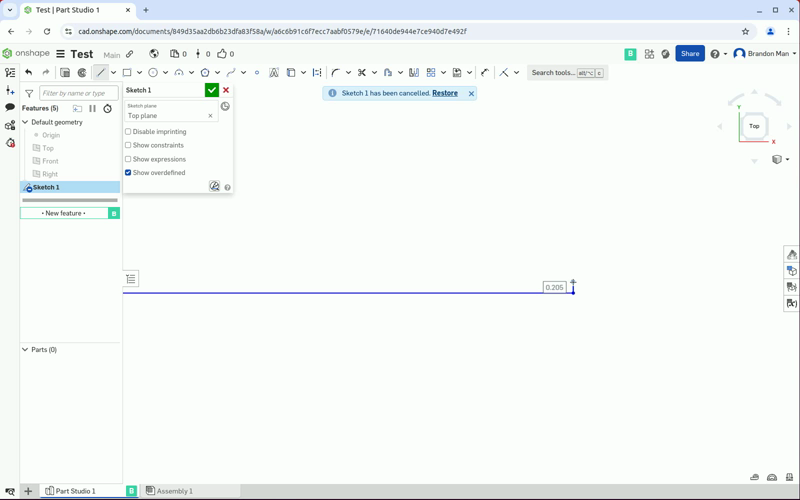
scroll(-6)
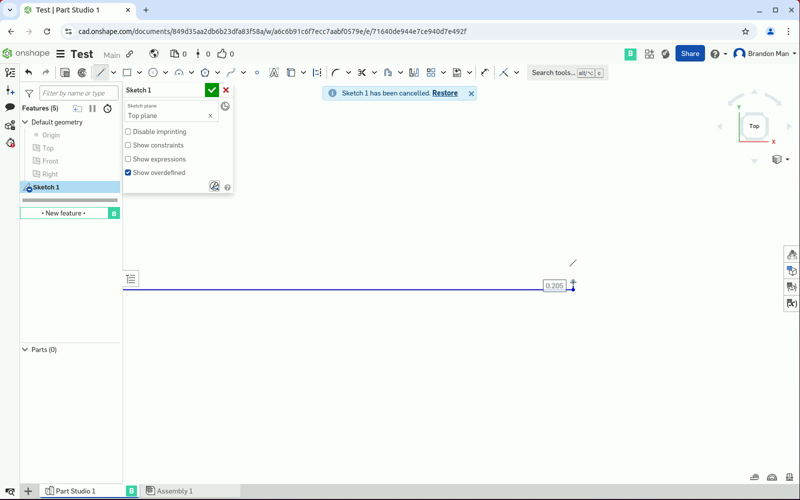
scroll(-6)
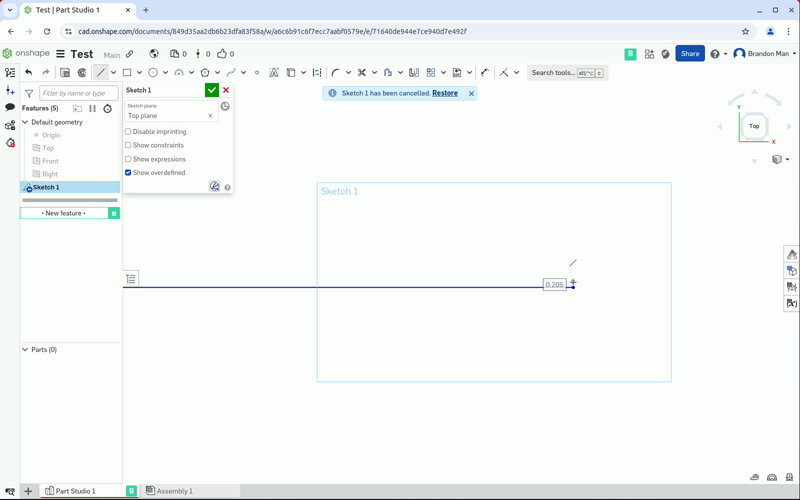
scroll(-6)
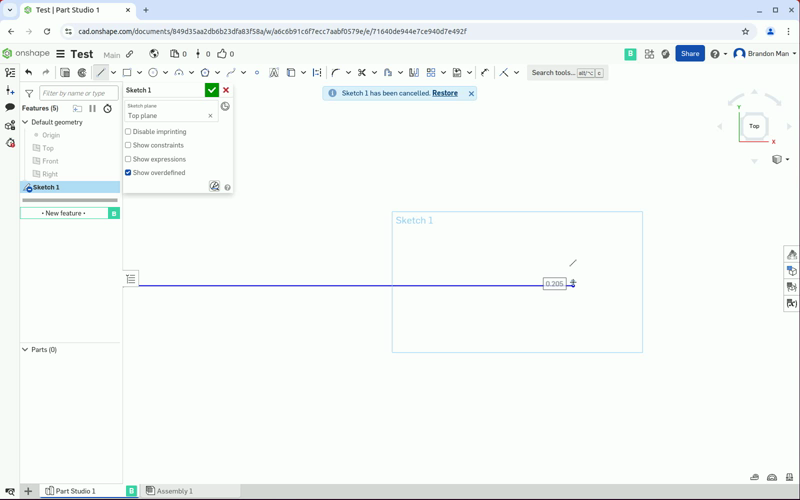
scroll(-6)
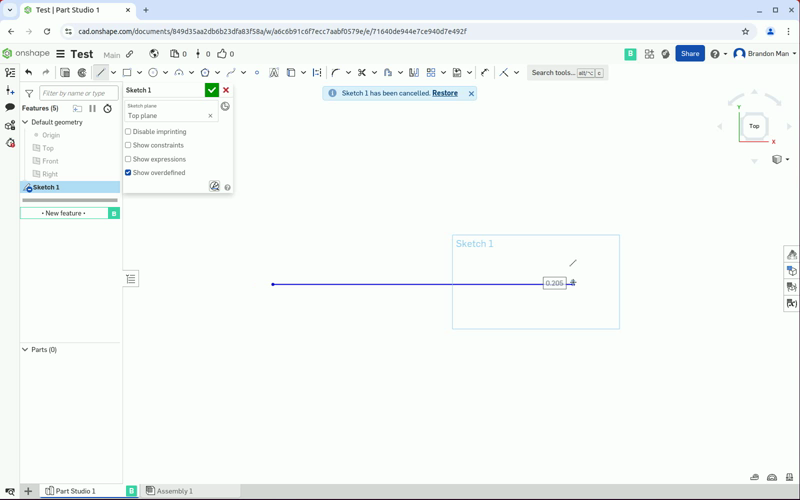
scroll(-6)
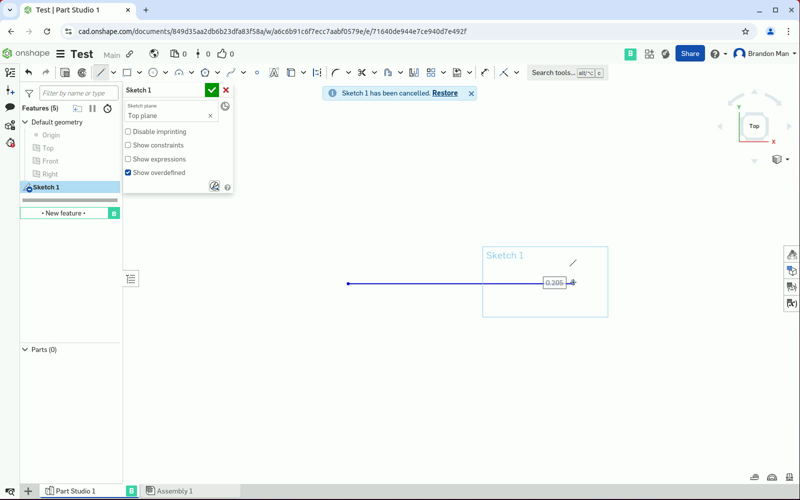
scroll(-6)
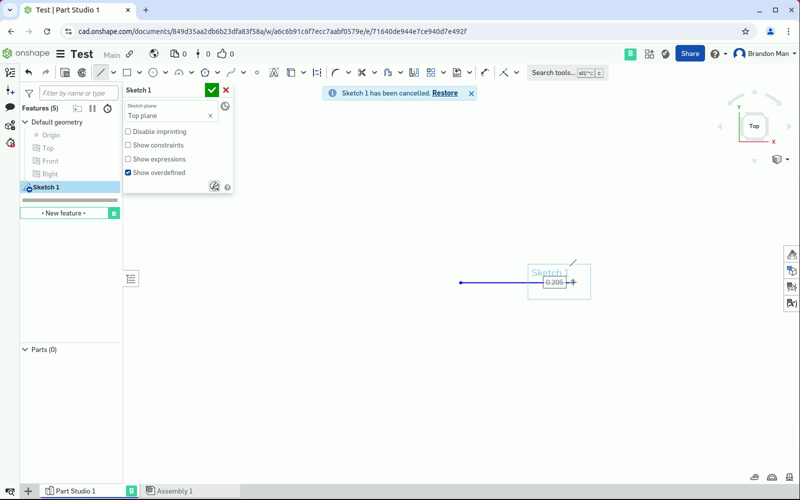
key_up(shift)
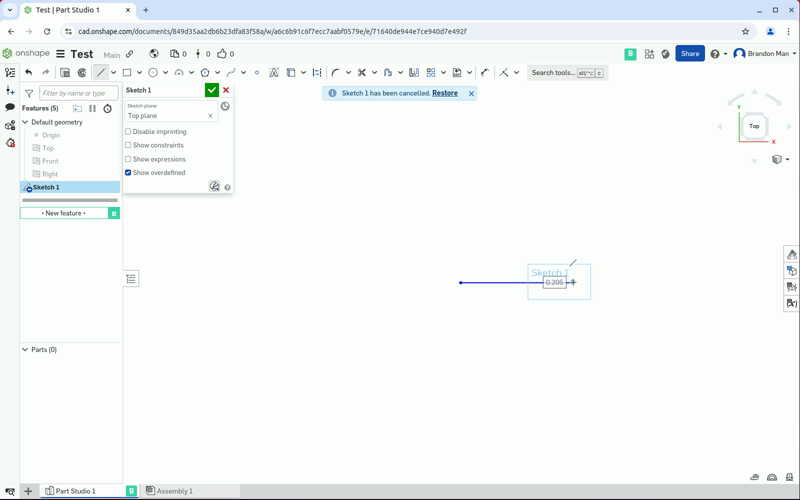
key_down(shift)
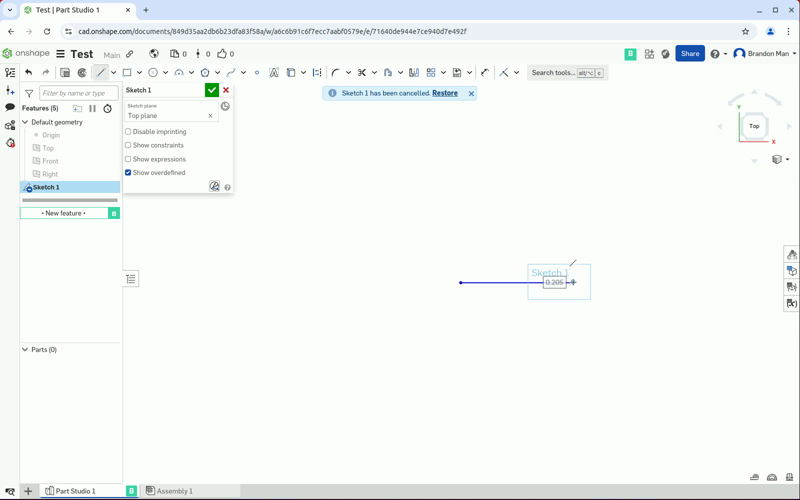
mouse_move(589, 281)
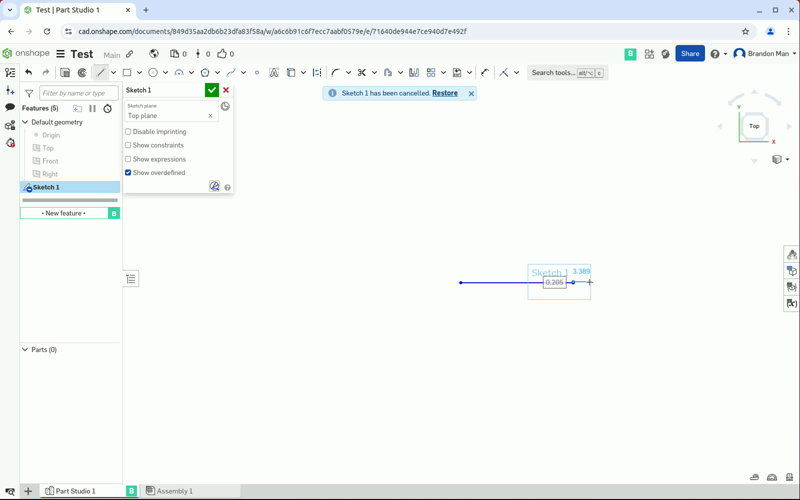
mouse_move(564, 281)
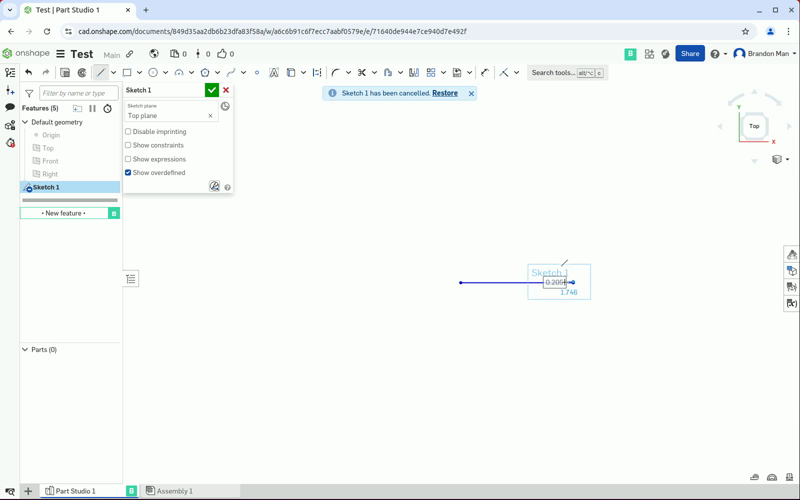
click(564, 281)
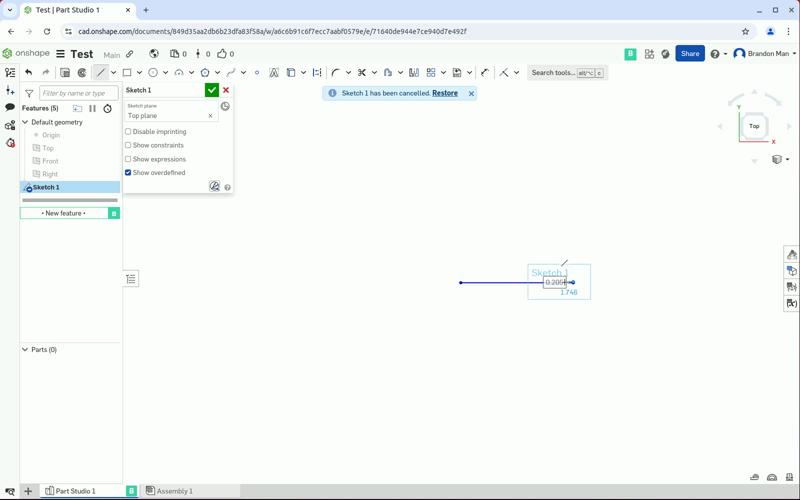
key_up(shift)
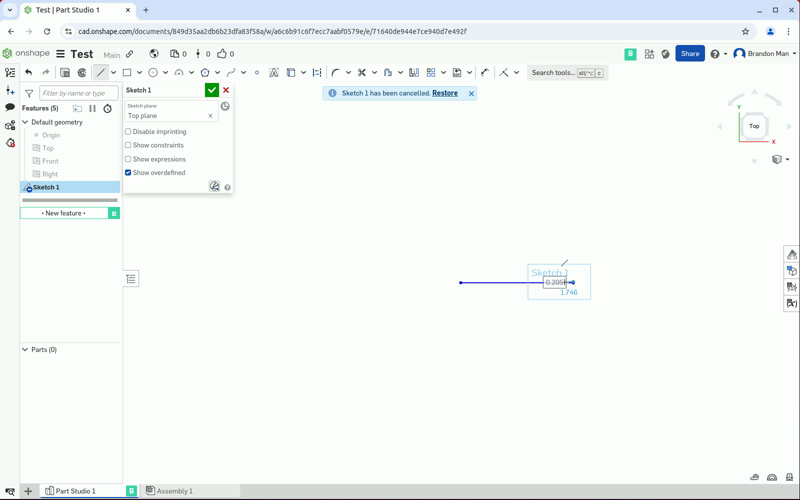
key_down(shift)
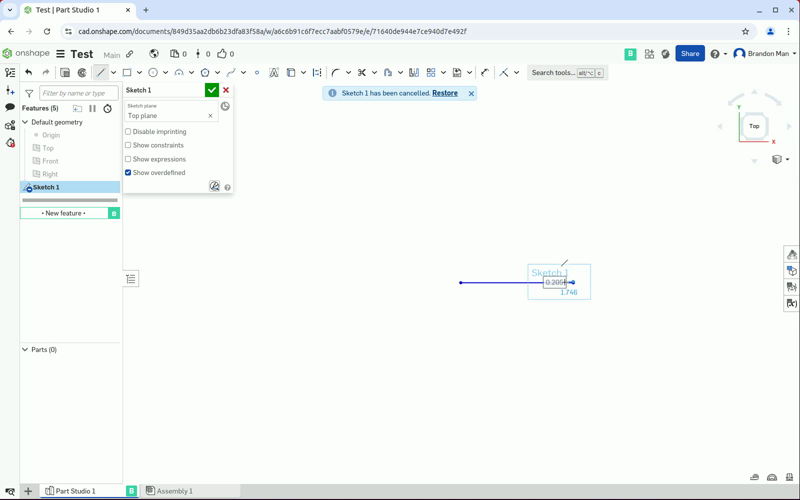
mouse_move(589, 281)
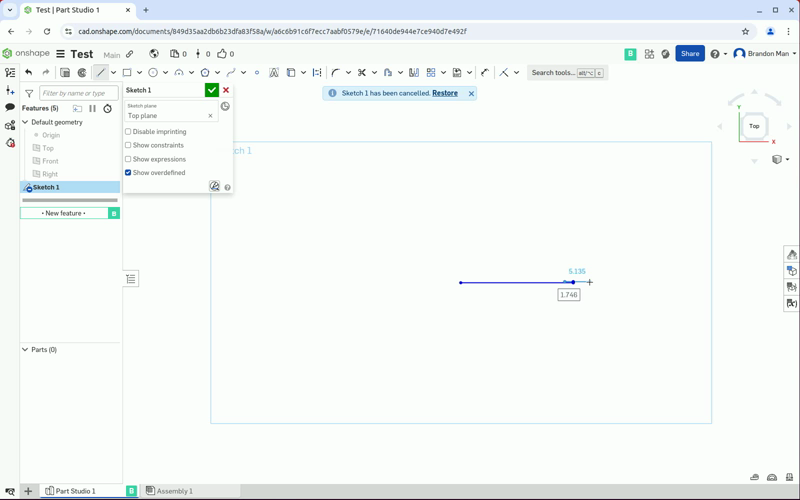
mouse_move(564, 223)
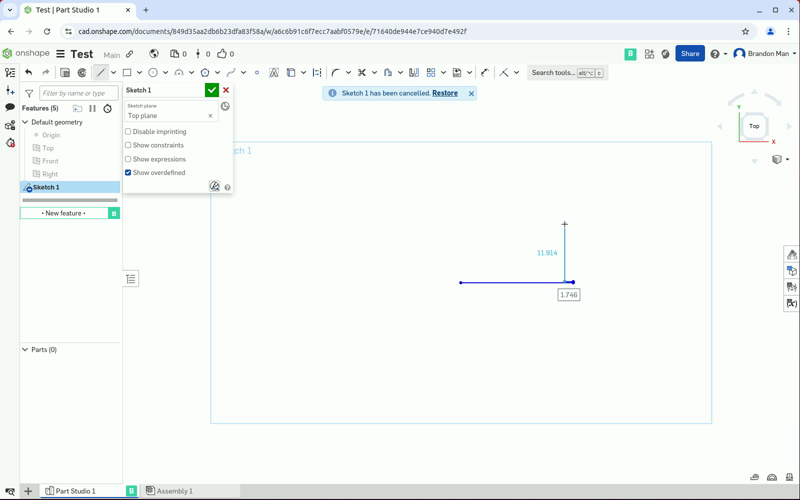
click(564, 223)
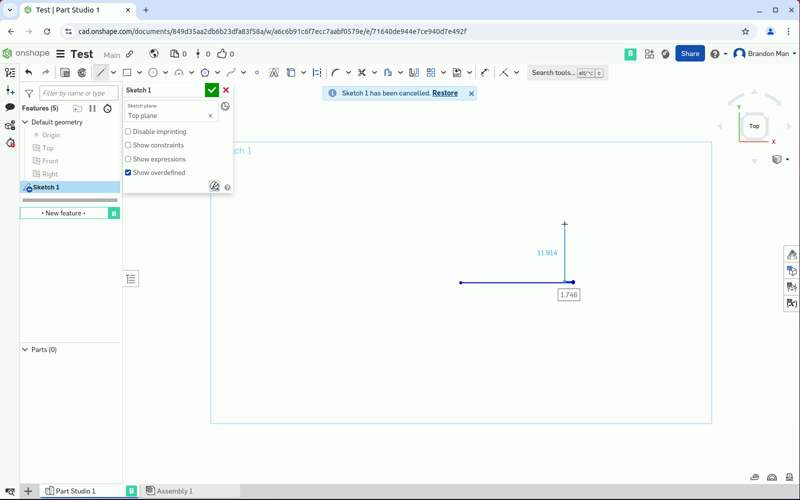
key_up(shift)
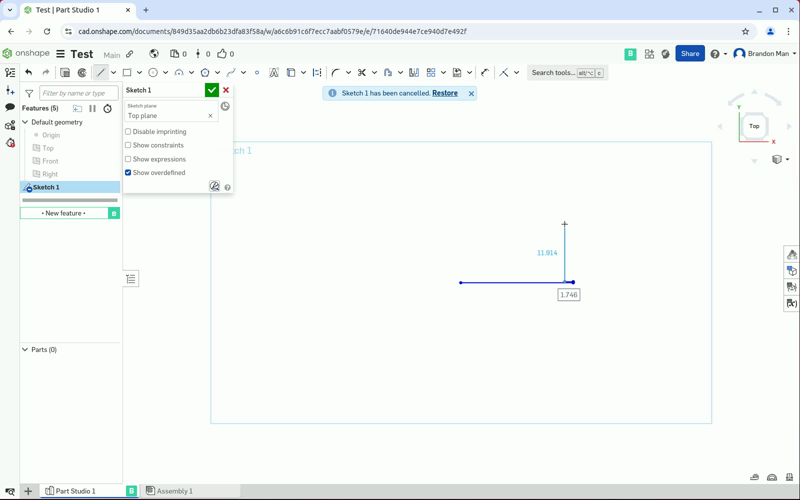
key_down(shift)
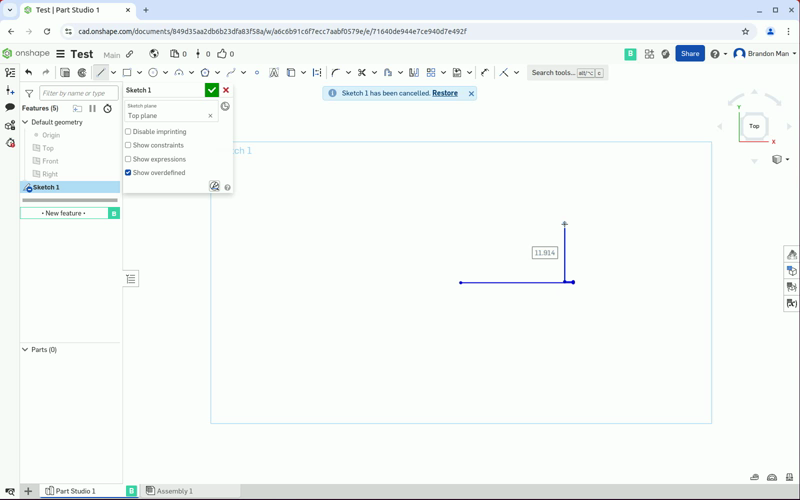
mouse_move(589, 223)
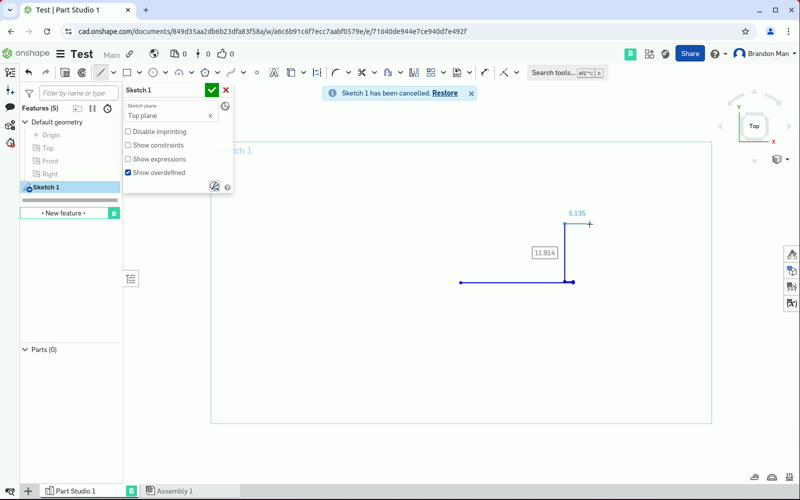
mouse_move(573, 223)
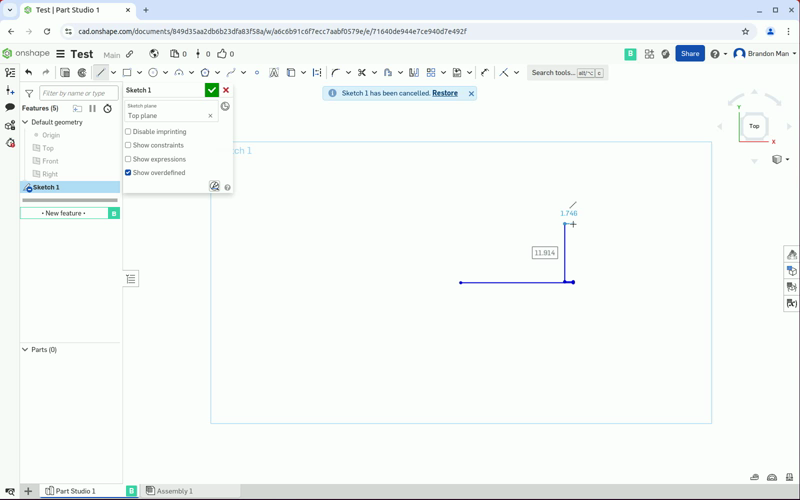
click(573, 223)
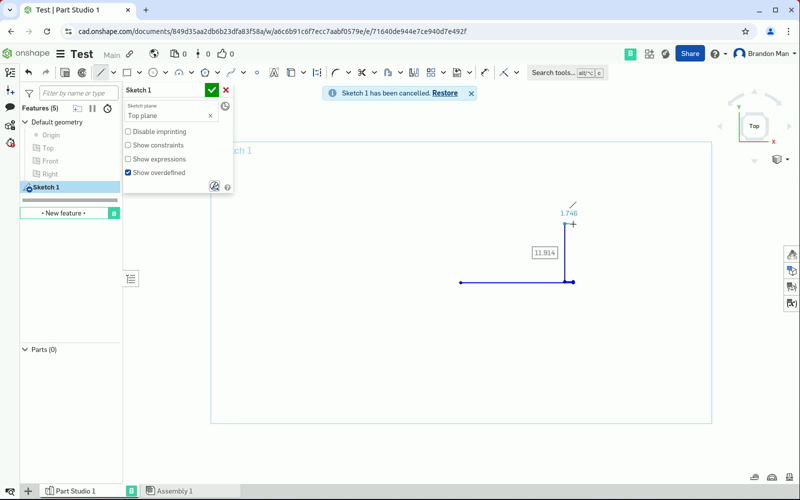
key_up(shift)
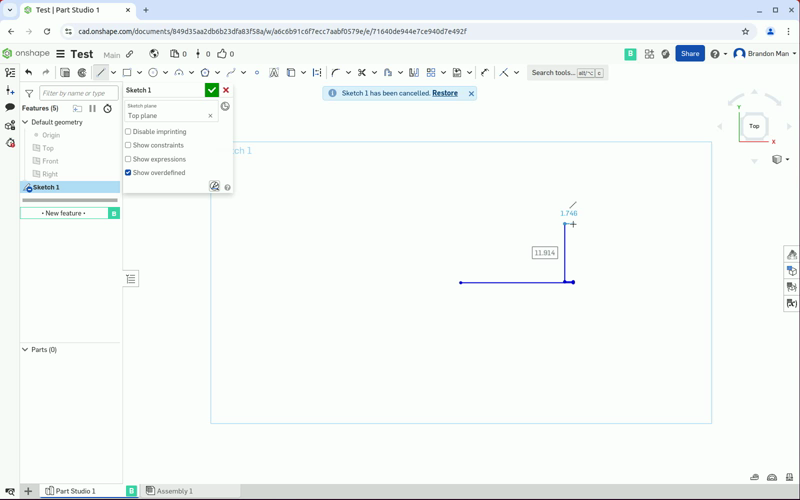
key_down(shift)
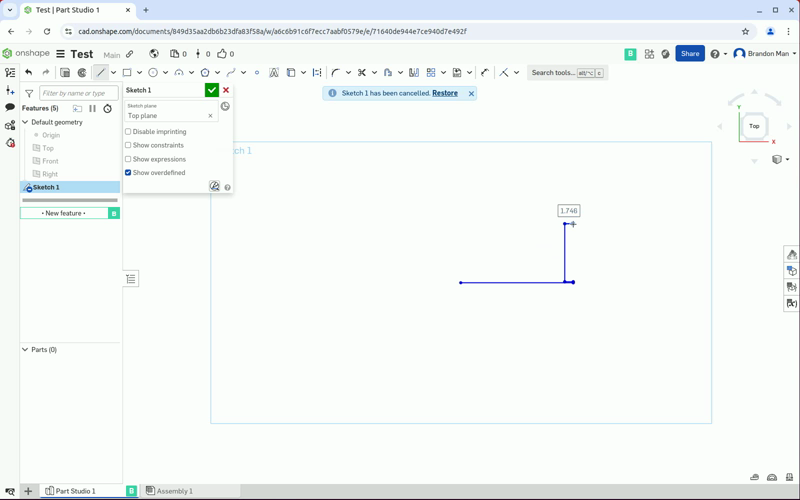
mouse_move(589, 223)
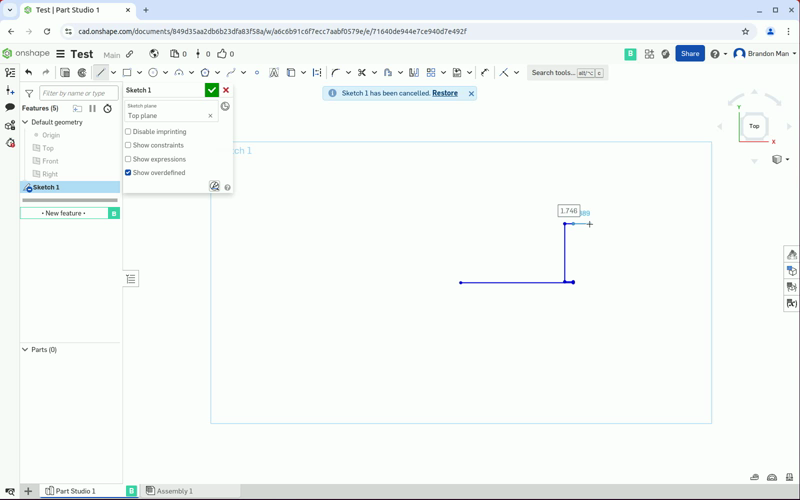
mouse_move(573, 222)
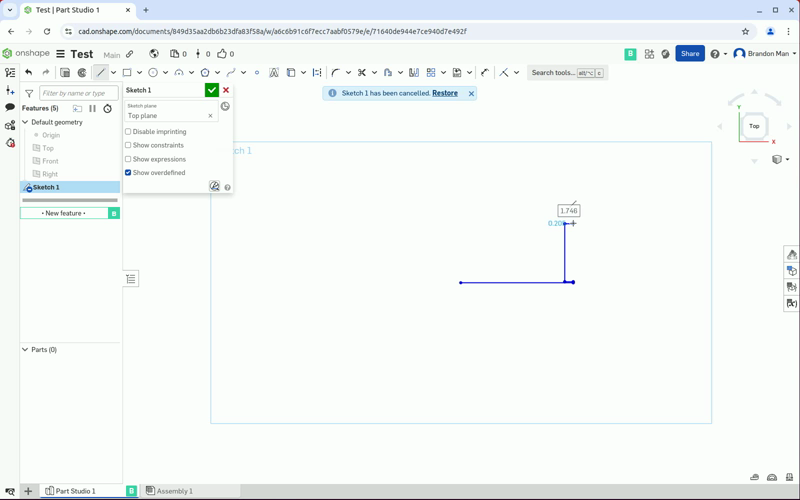
scroll(6)
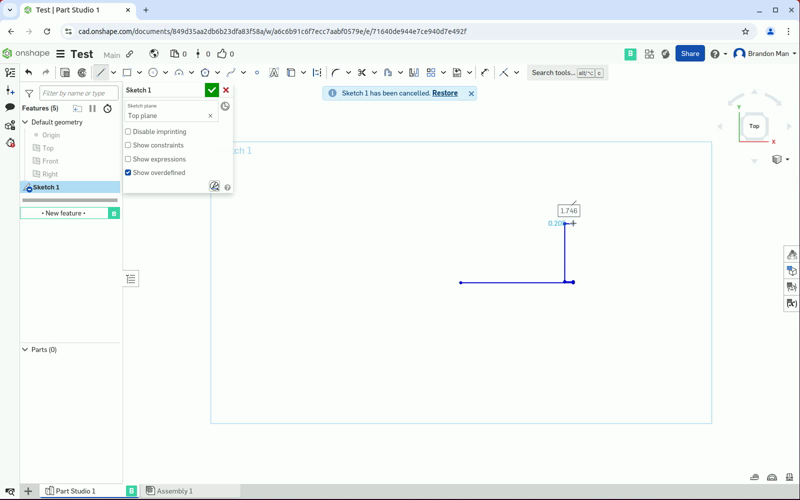
scroll(6)
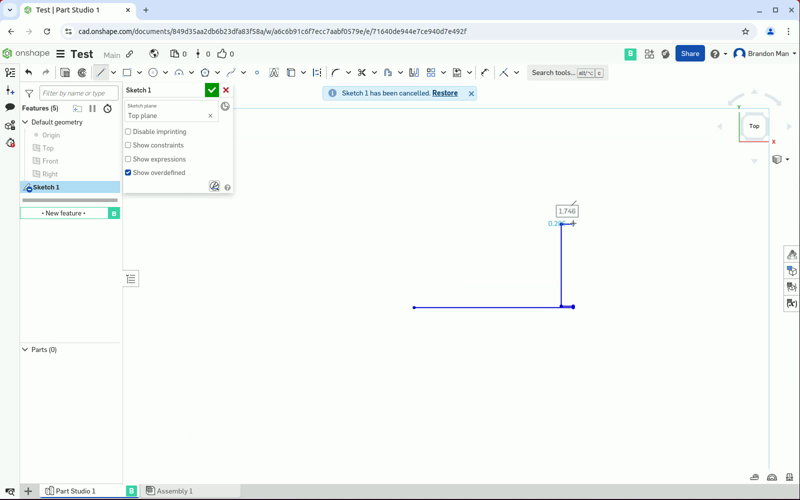
scroll(6)
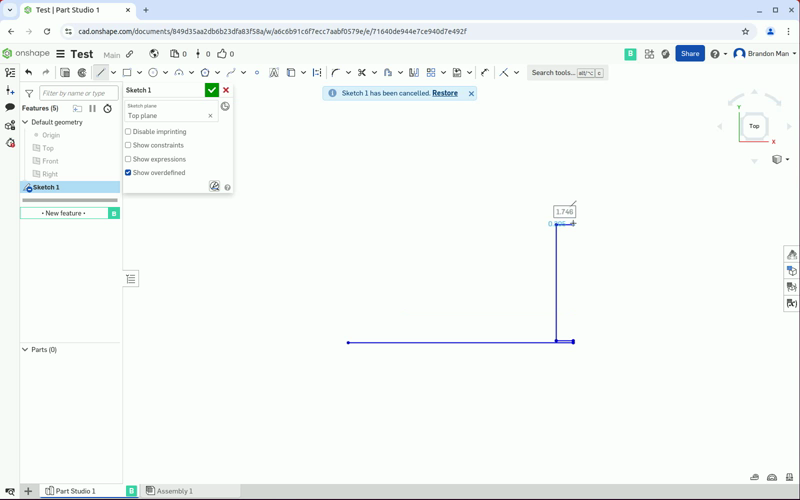
scroll(6)
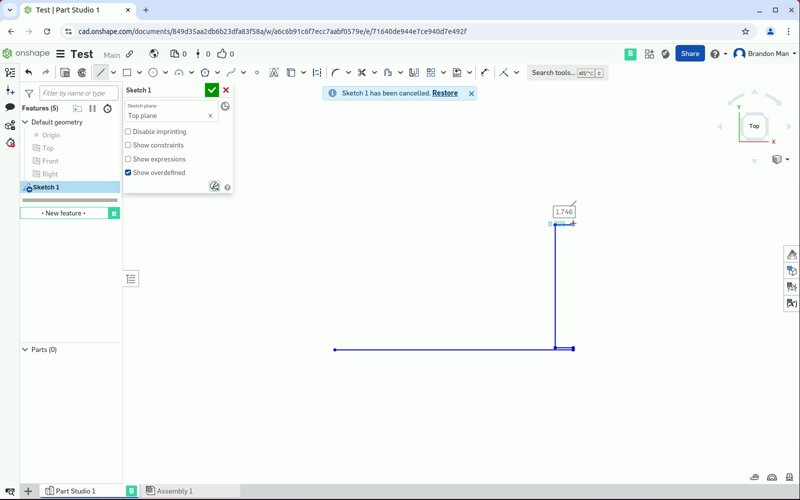
scroll(6)
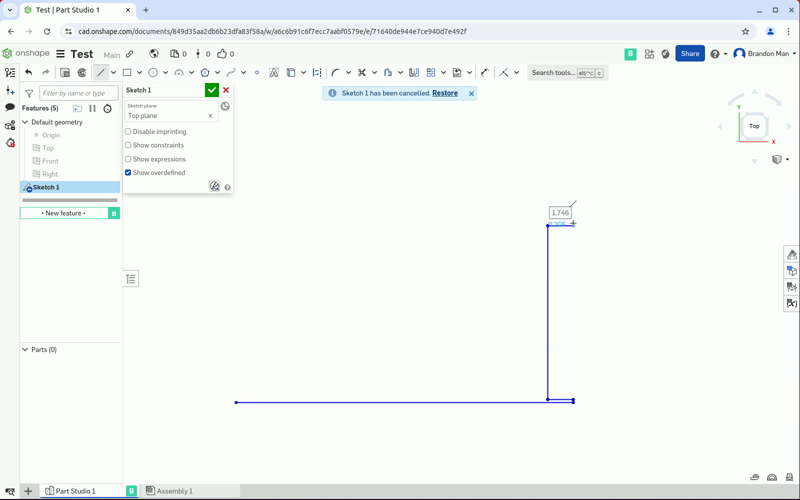
scroll(6)
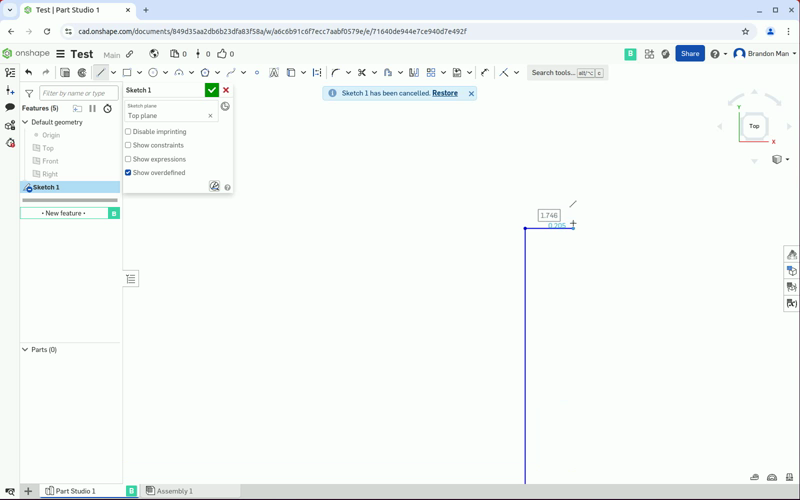
scroll(6)
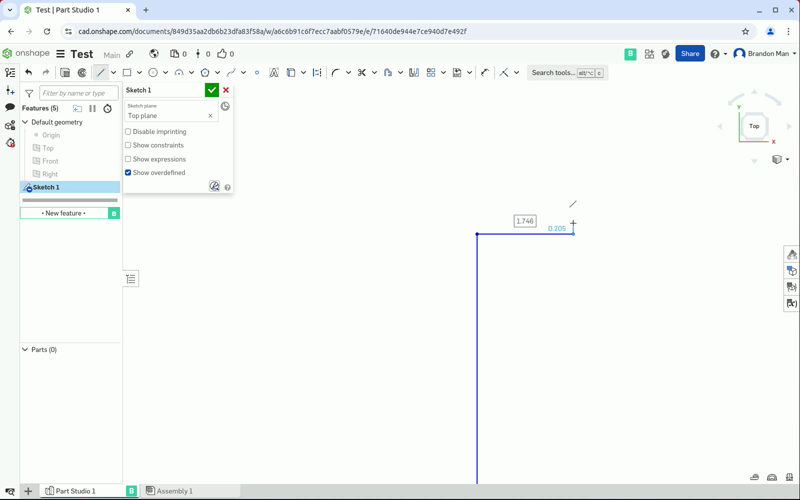
click(573, 222)
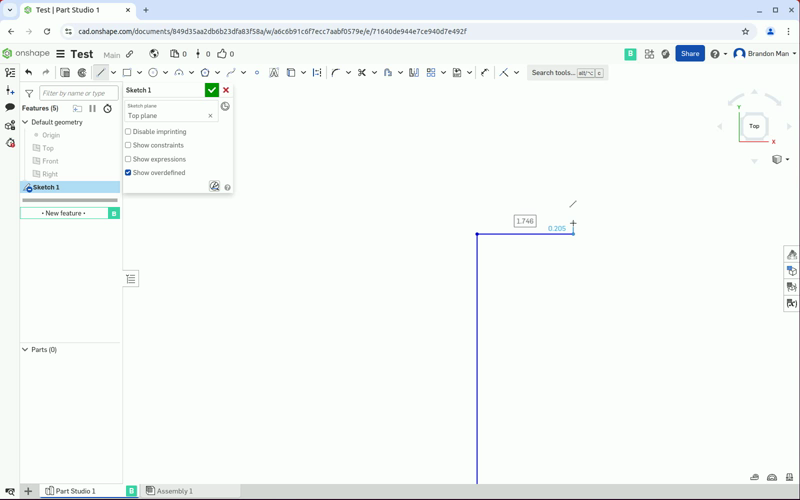
scroll(-6)
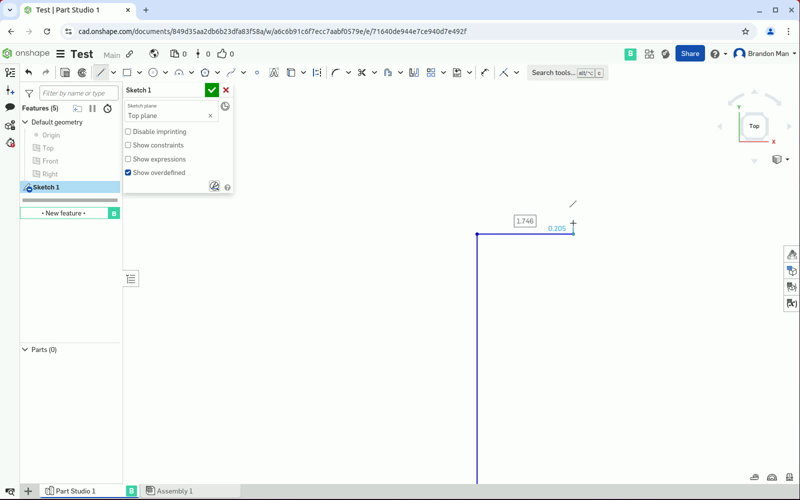
scroll(-6)
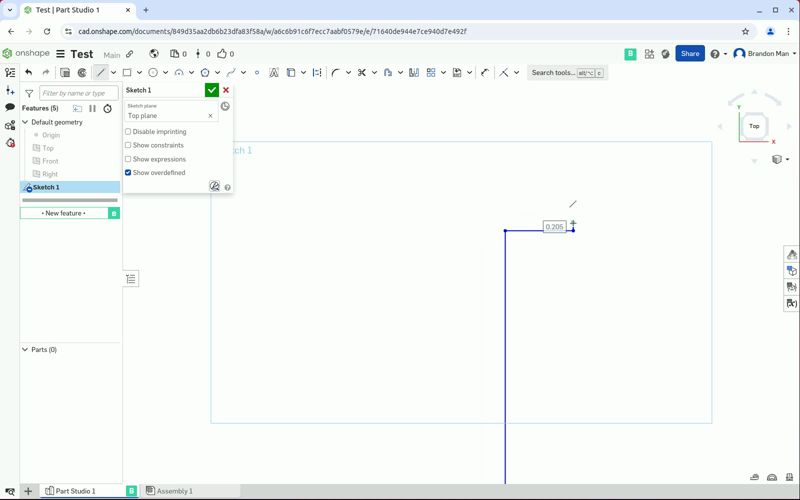
scroll(-6)
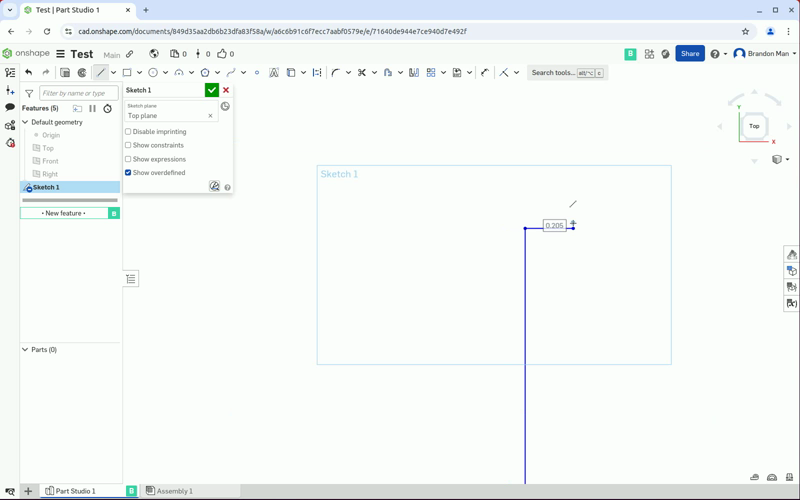
scroll(-6)
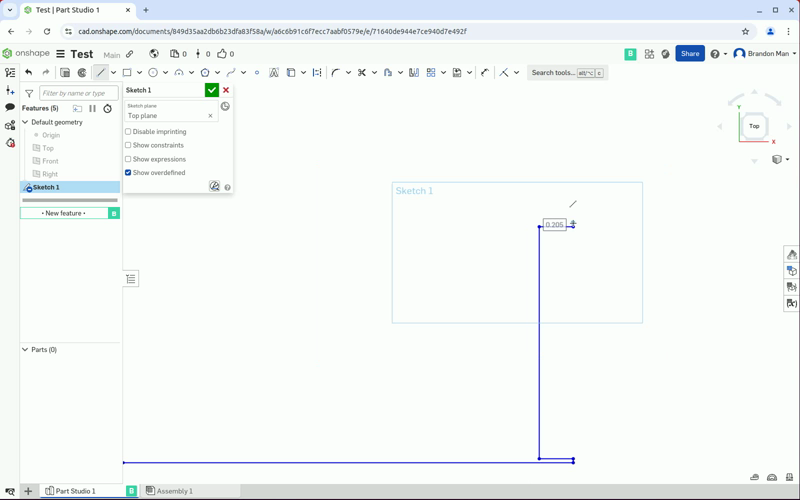
scroll(-6)
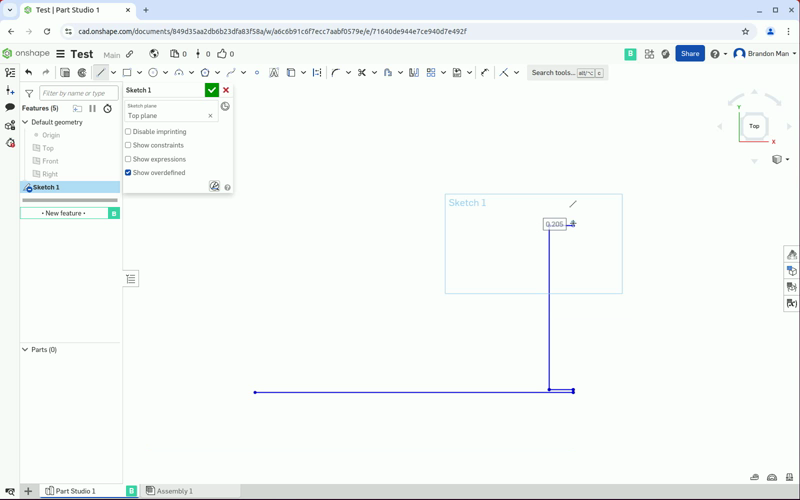
scroll(-6)
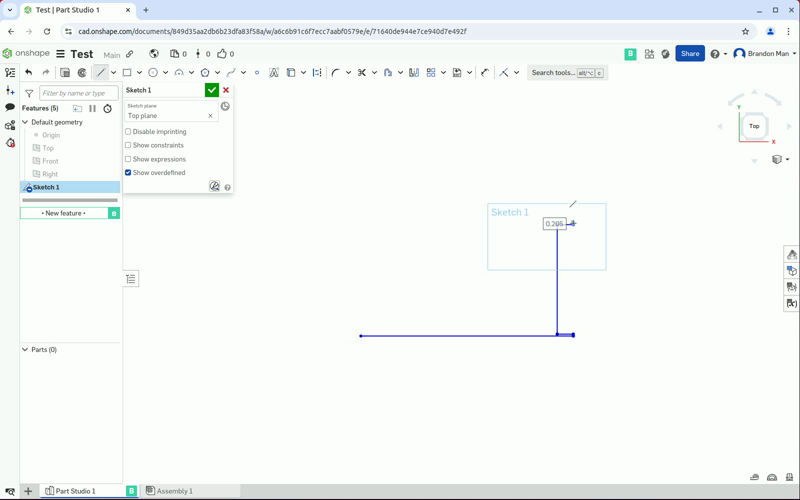
scroll(-6)
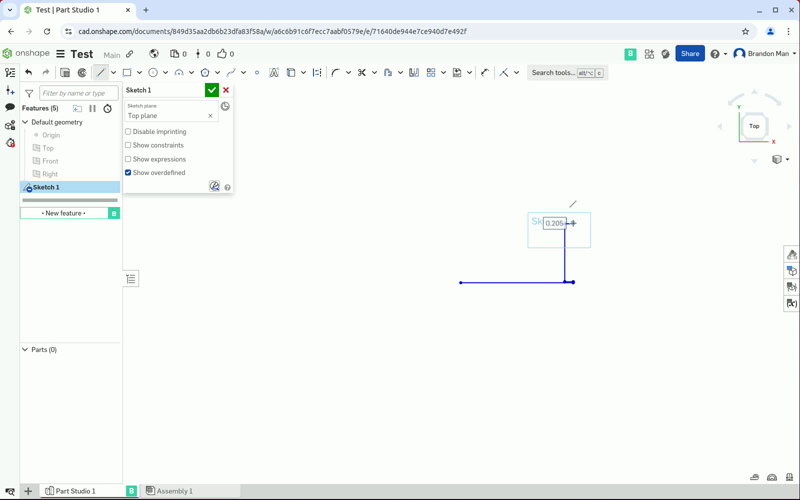
key_up(shift)
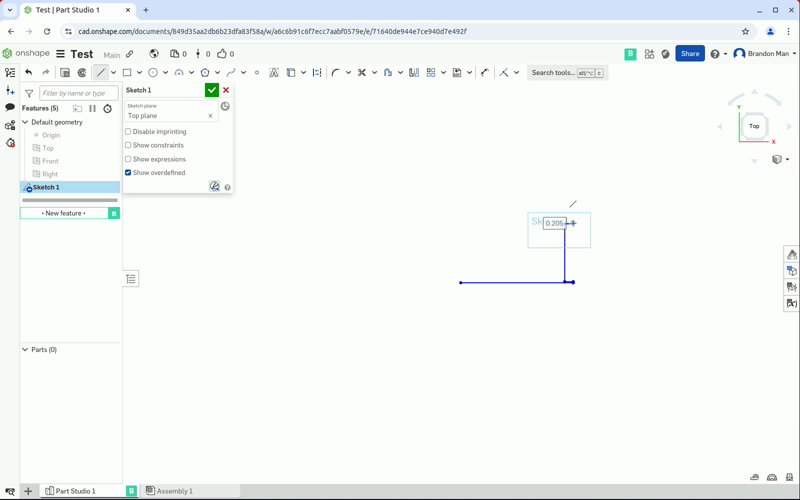
key_down(shift)
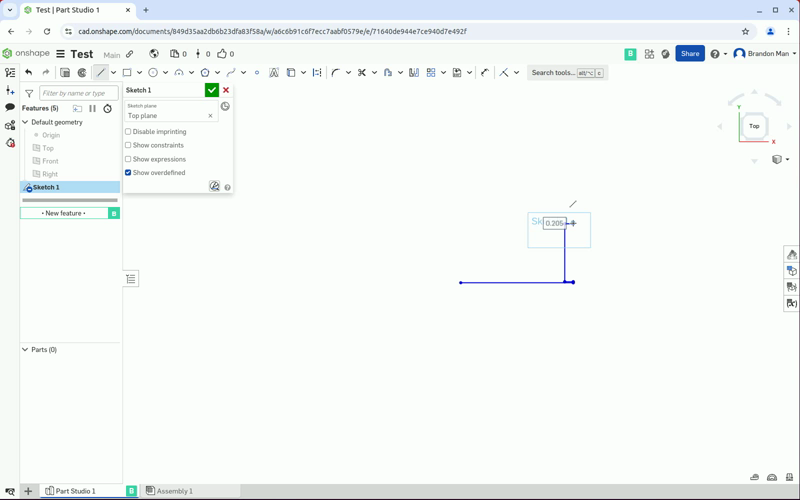
mouse_move(460, 222)
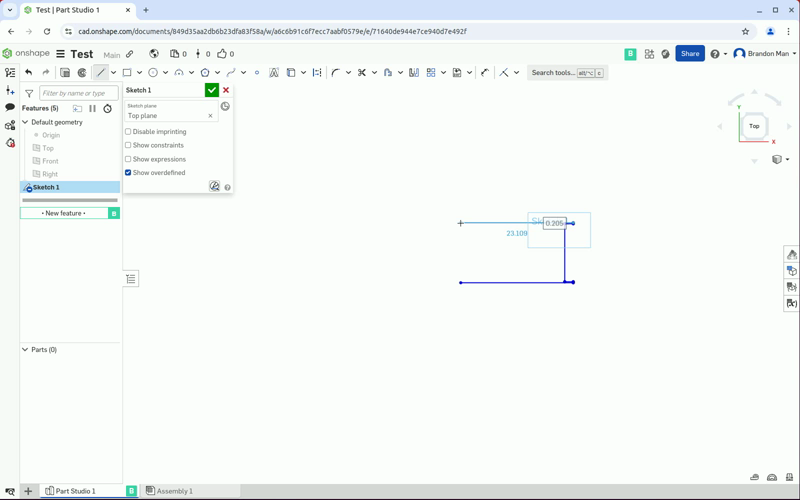
click(460, 222)
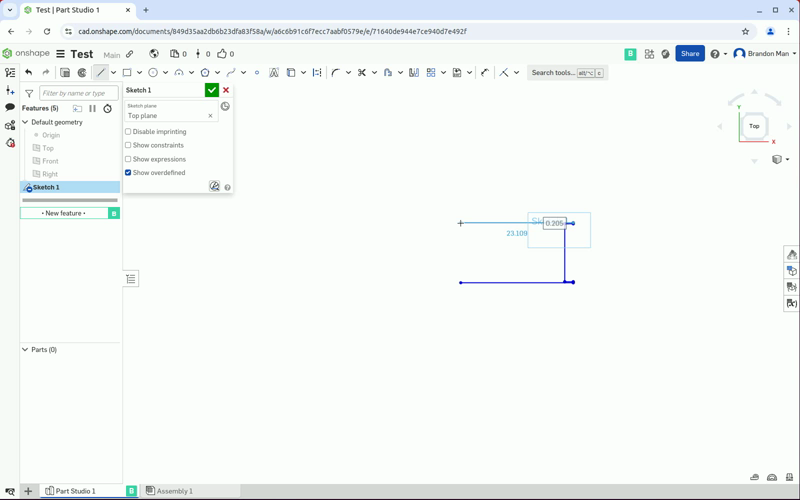
key_up(shift)
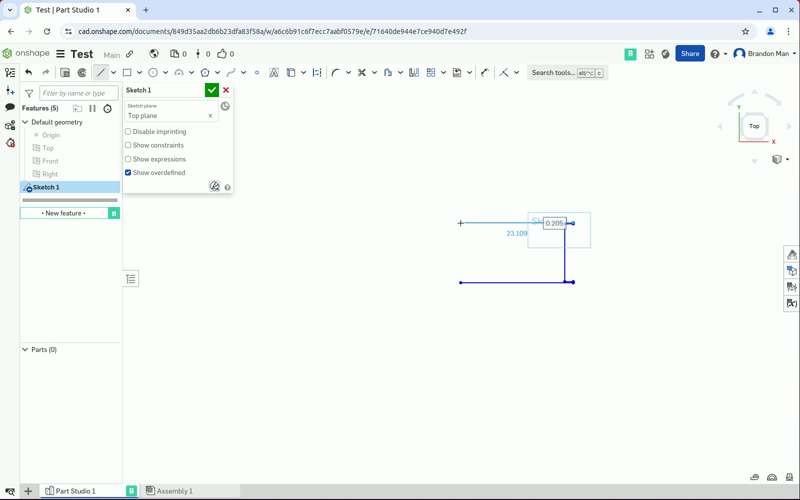
key_down(shift)
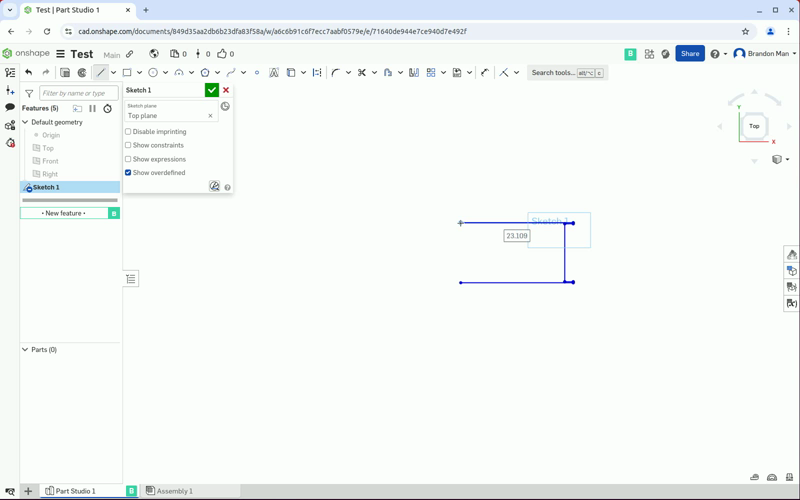
mouse_move(460, 282)
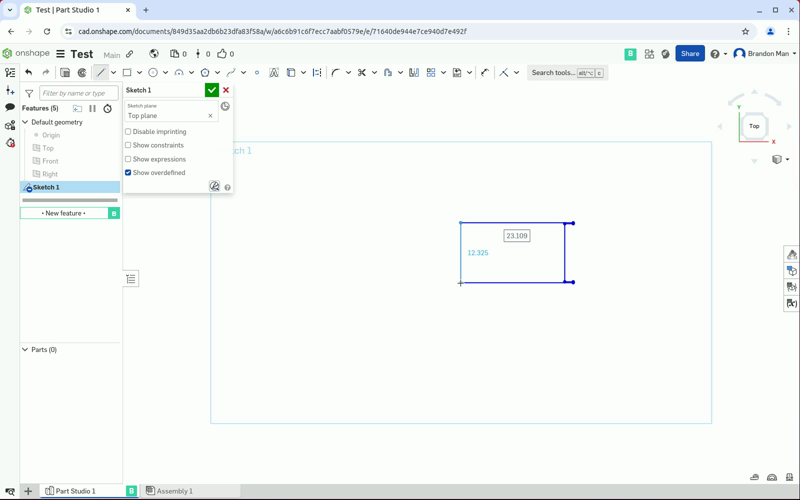
key_up(shift)
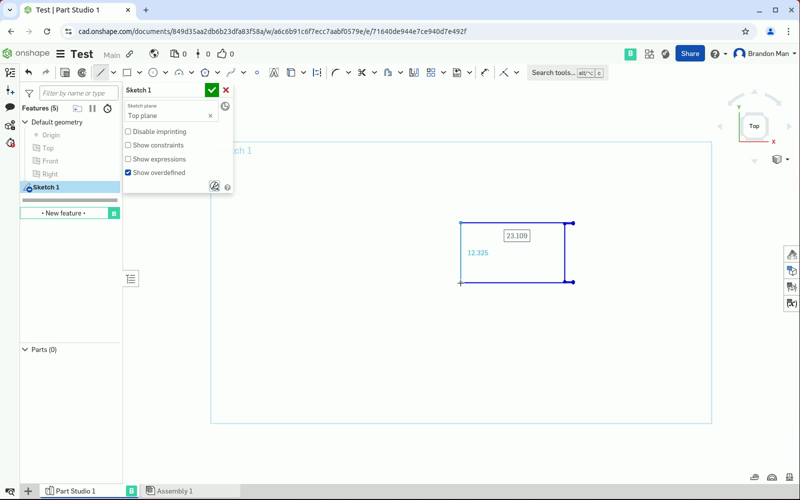
click(460, 282)
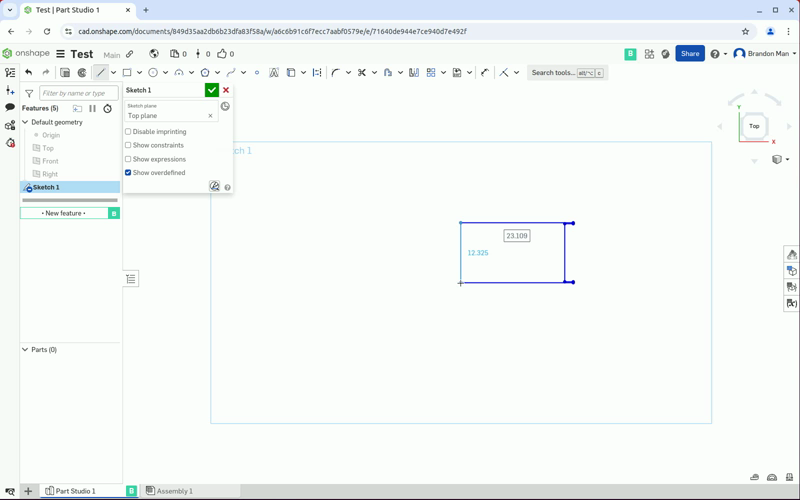
key(esc)
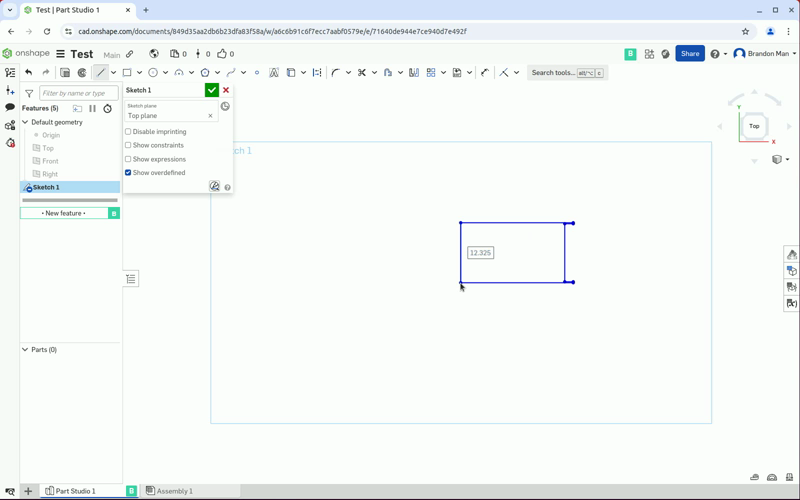
mouse_move(549, 268)
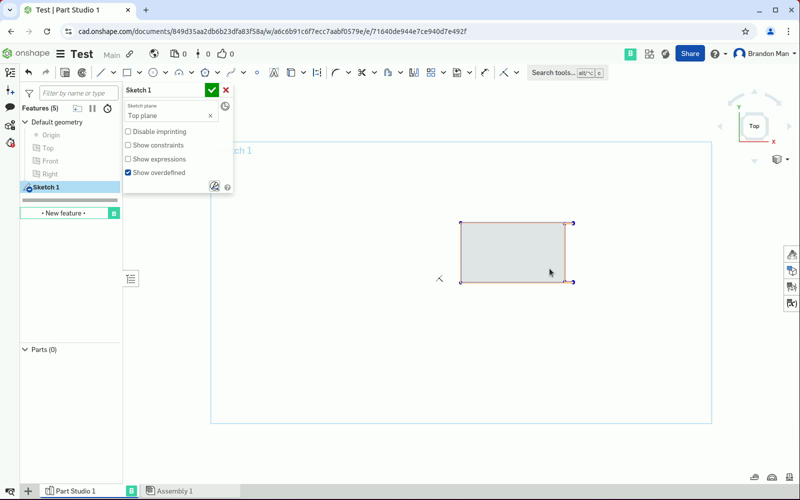
click(549, 268)
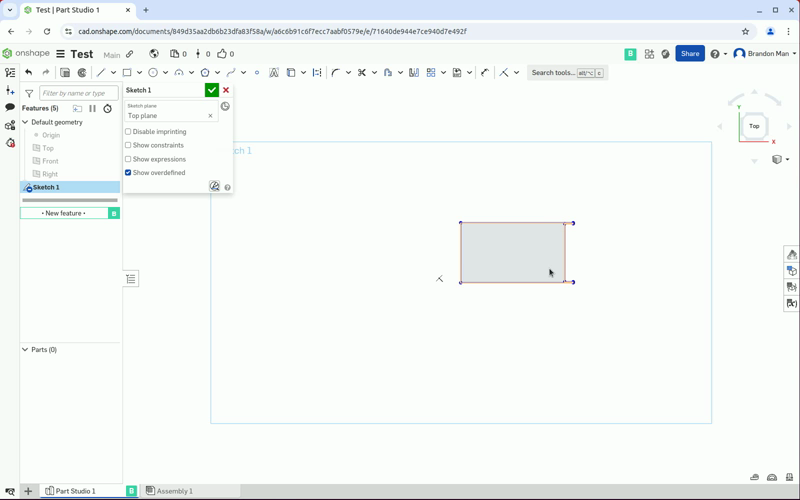
mouse_move(73, 352)
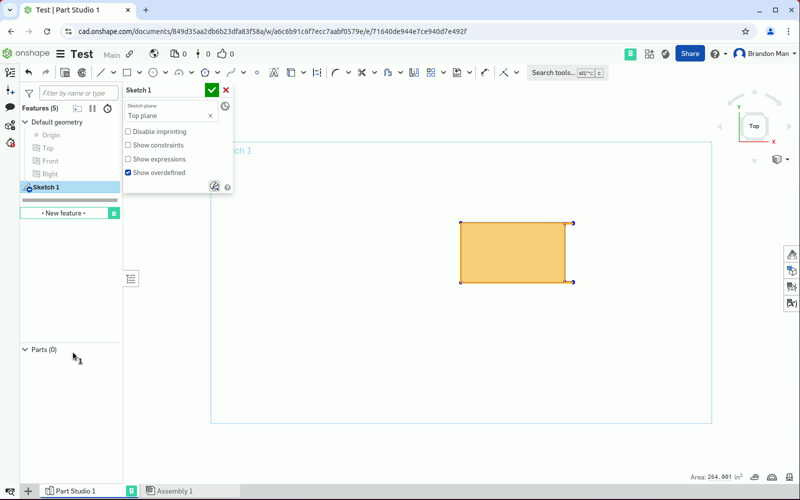
key(shift+y)
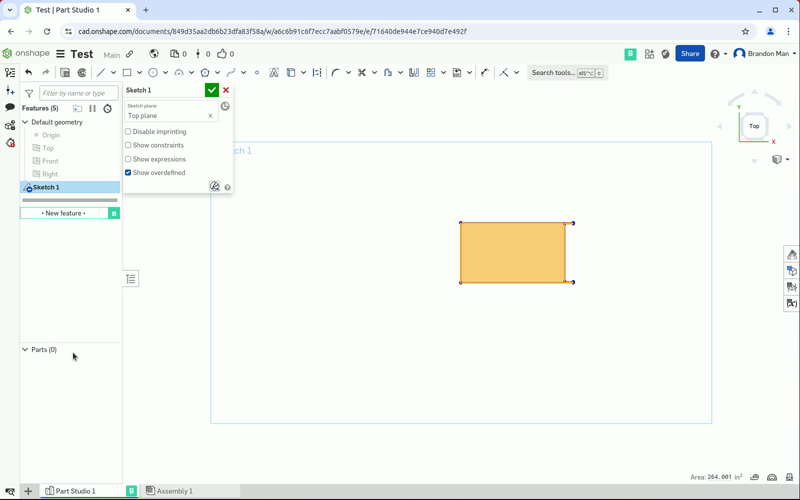
key(shift+e)
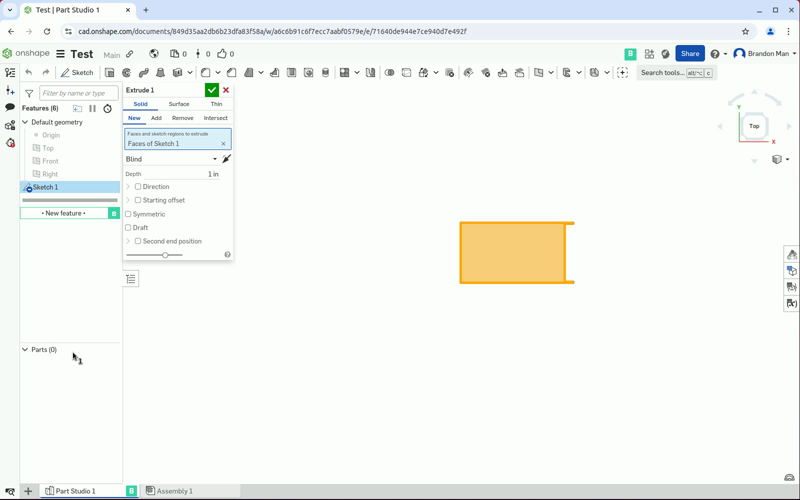
mouse_move(143, 106)
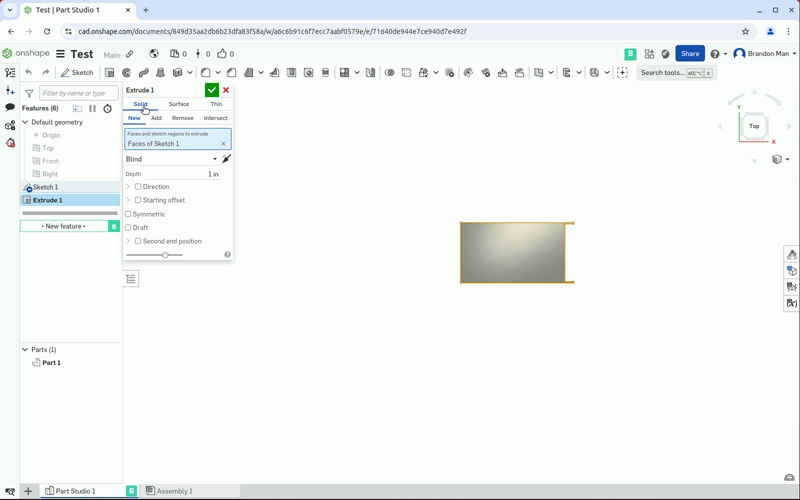
click(143, 106)
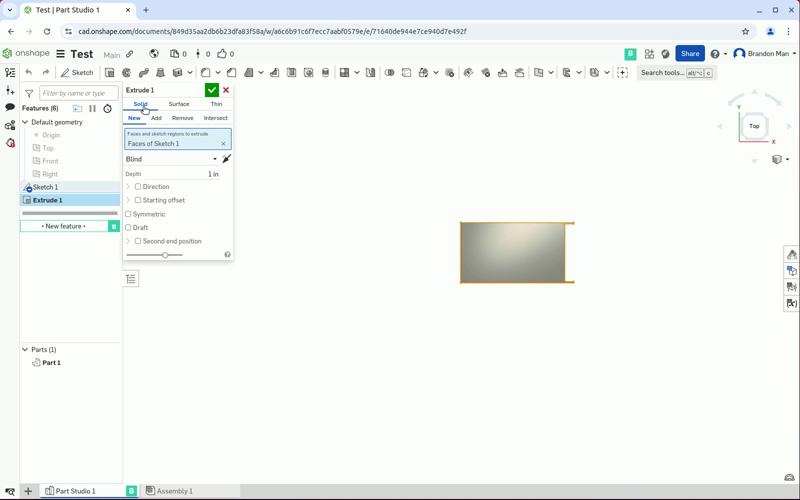
mouse_move(137, 120)
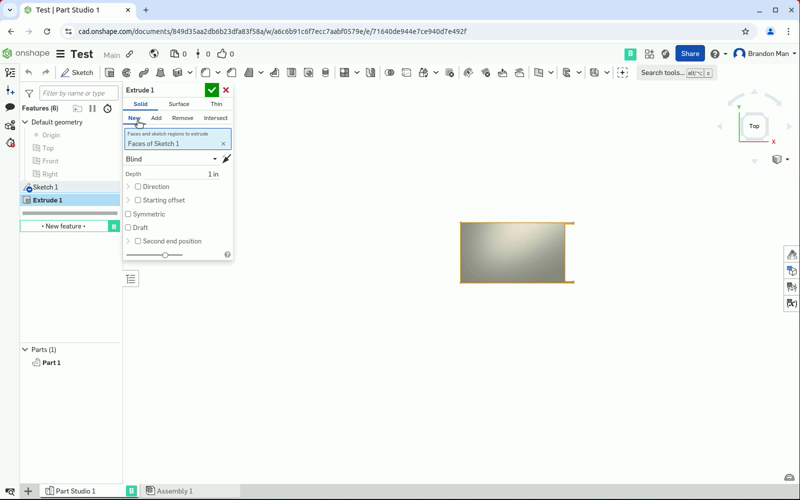
click(137, 120)
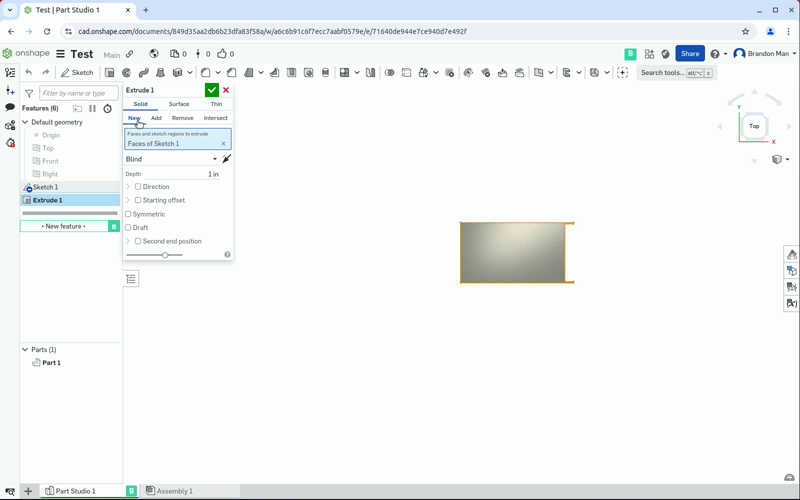
key(tab, 4)
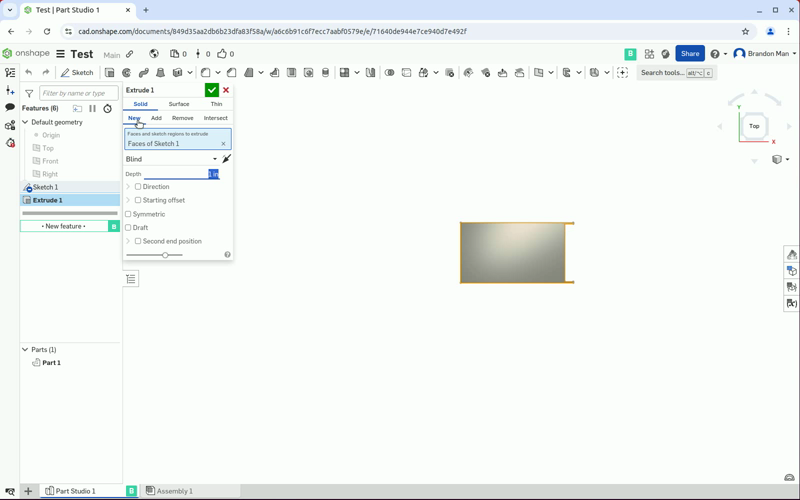
text(3.129)
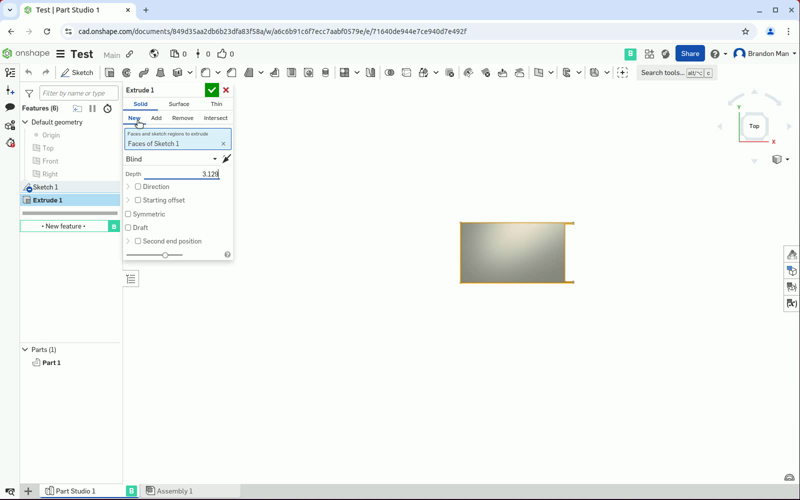
key(enter)
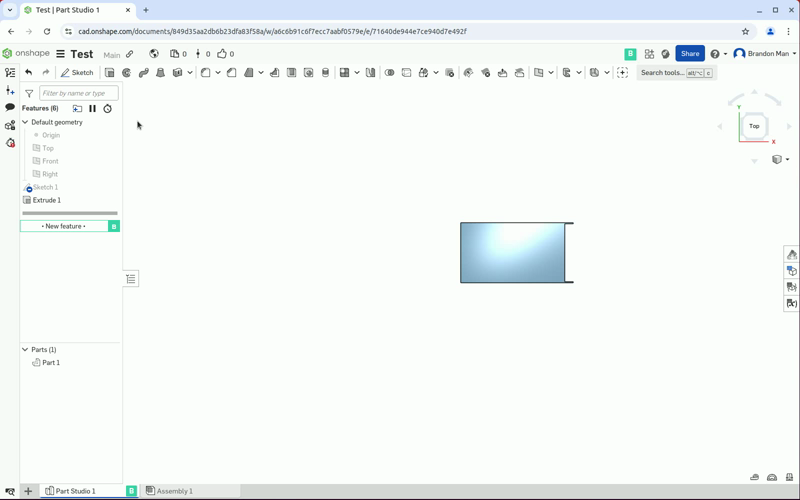
key(shift+h)
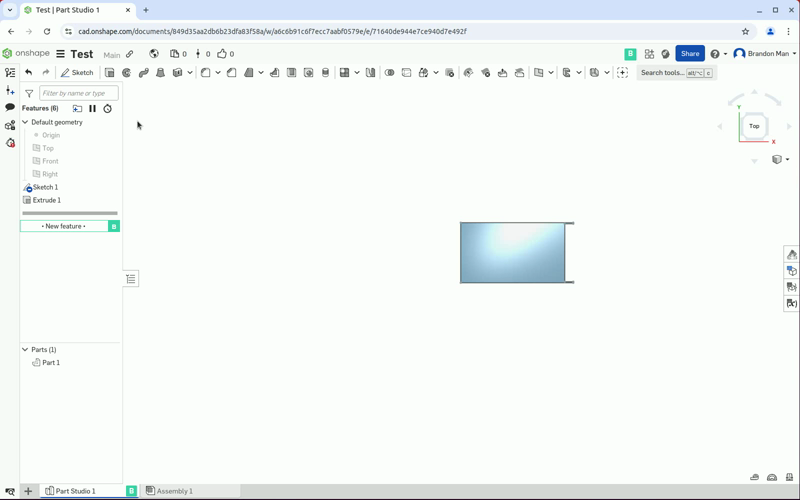
key(shift+h)
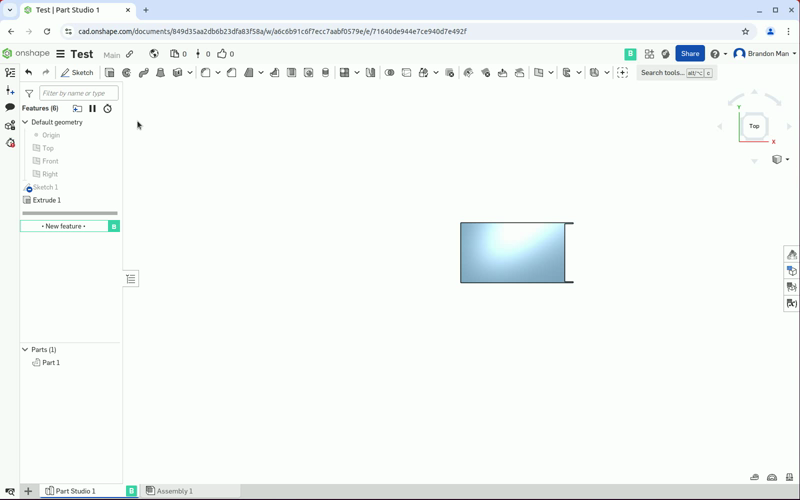
mouse_move(73, 189)
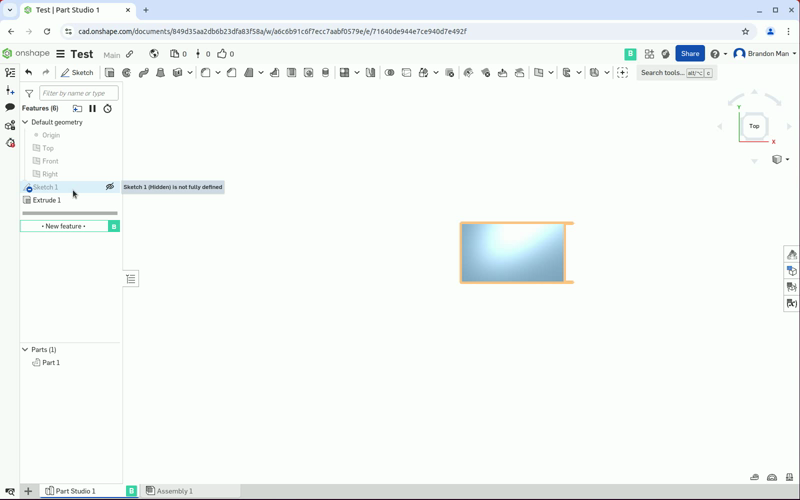
click(73, 189)
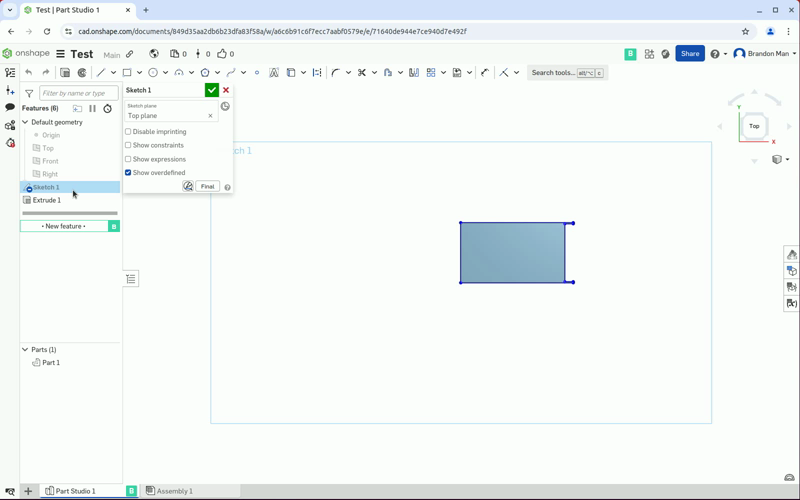
mouse_move(229, 92)
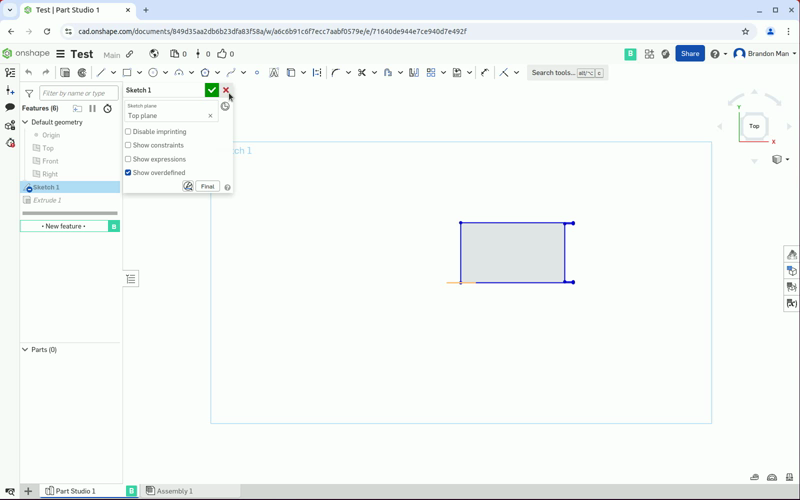
click(229, 92)
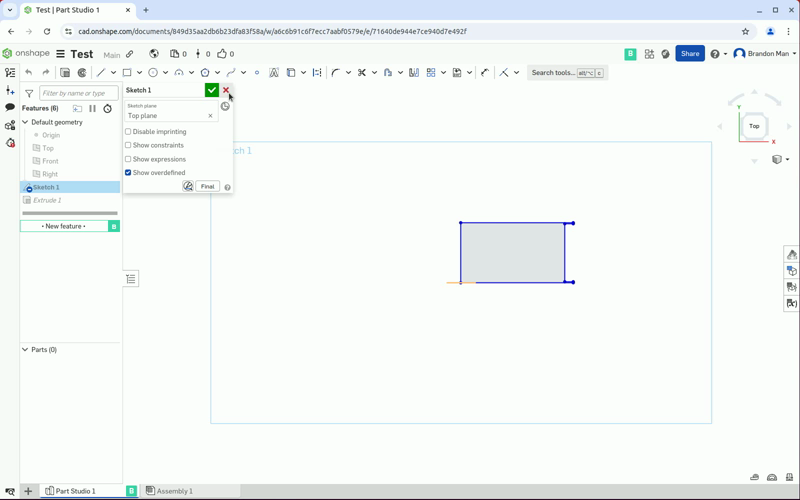
key(shift+s)
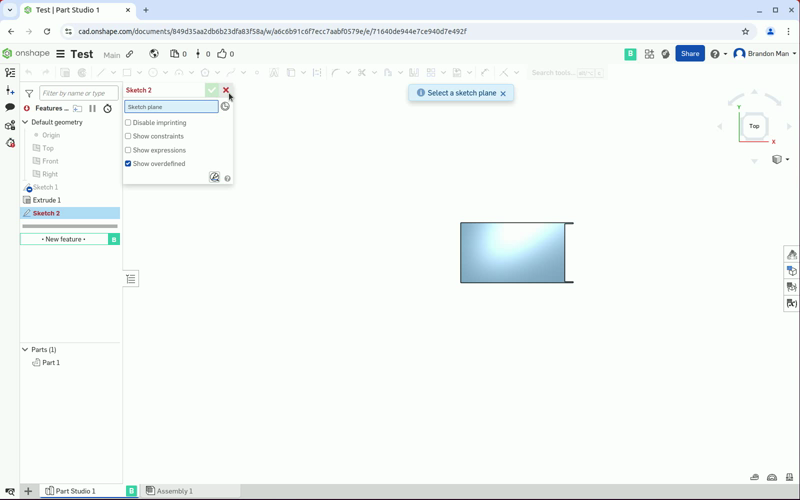
mouse_move(73, 150)
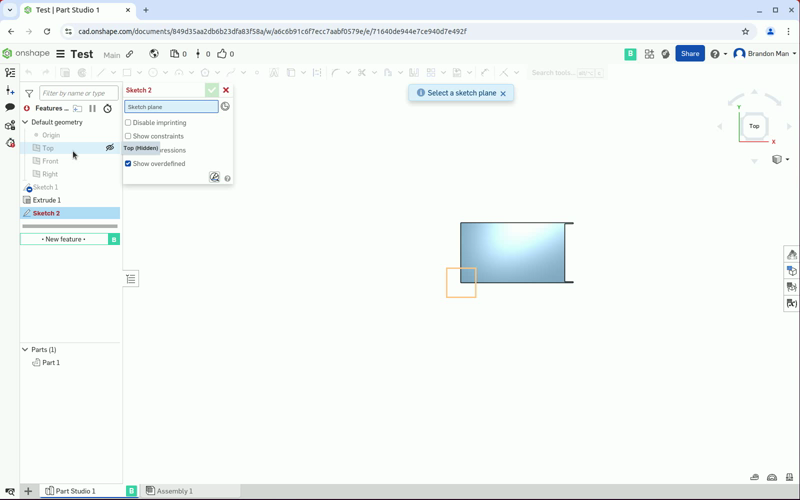
click(73, 150)
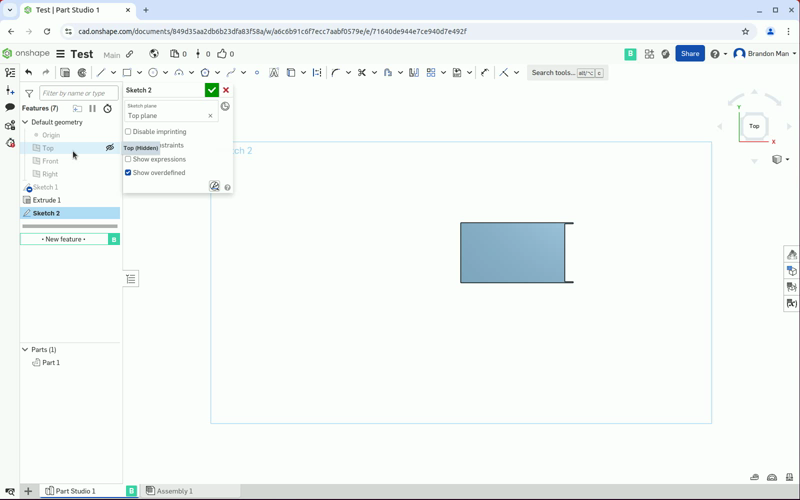
mouse_move(73, 352)
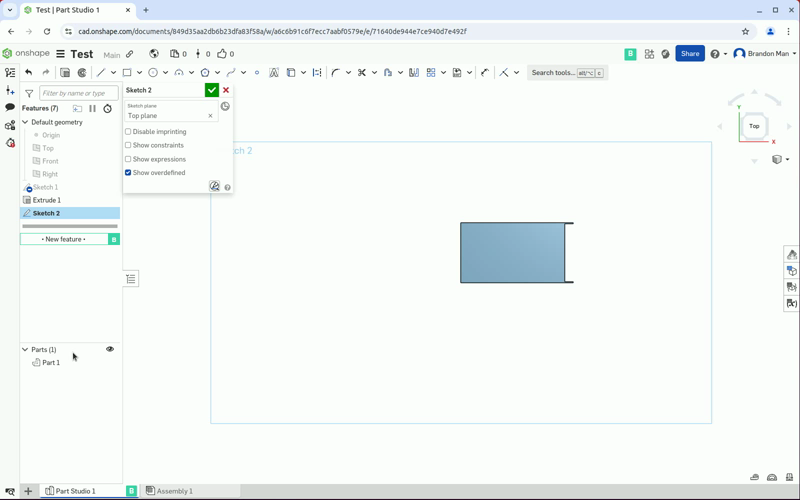
key(y)
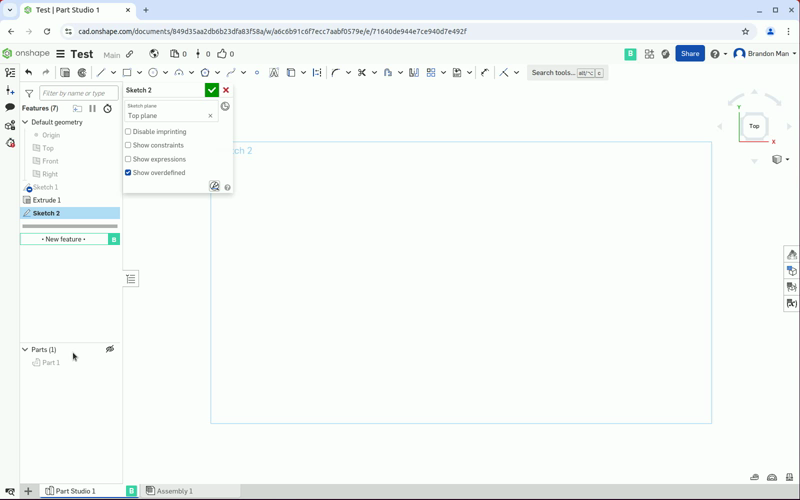
key(l)
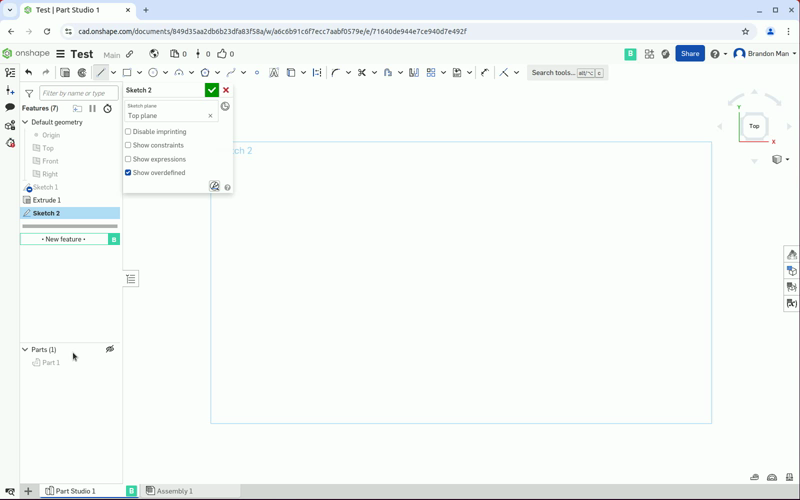
key_down(shift)
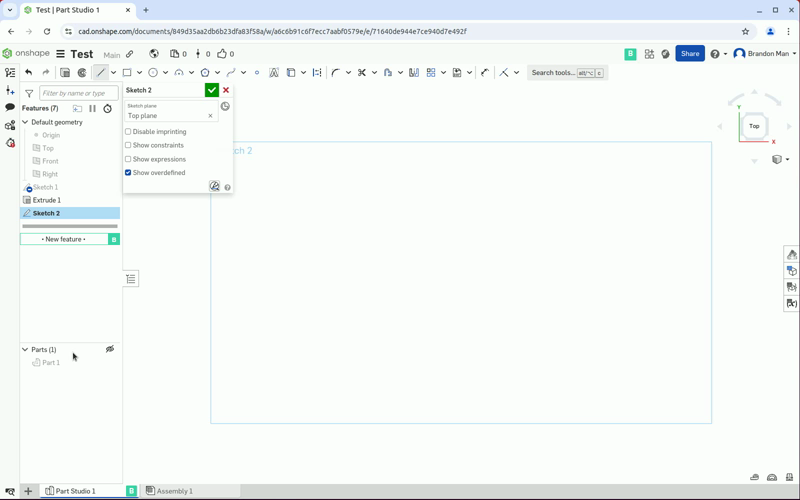
mouse_move(564, 281)
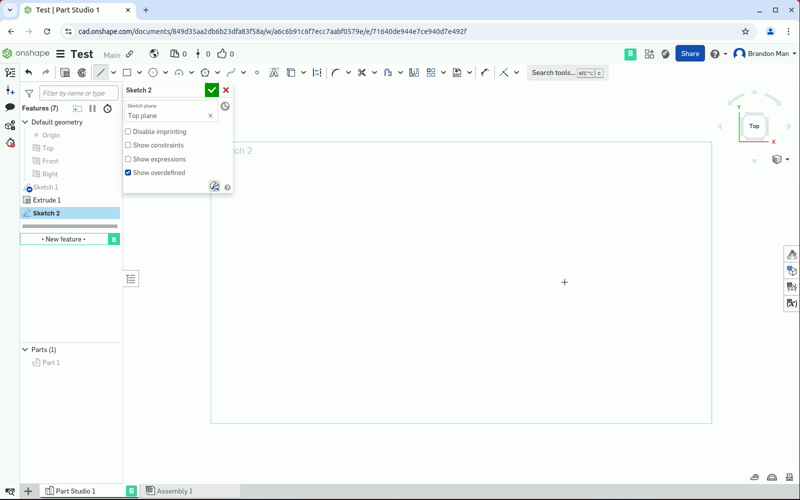
click(564, 281)
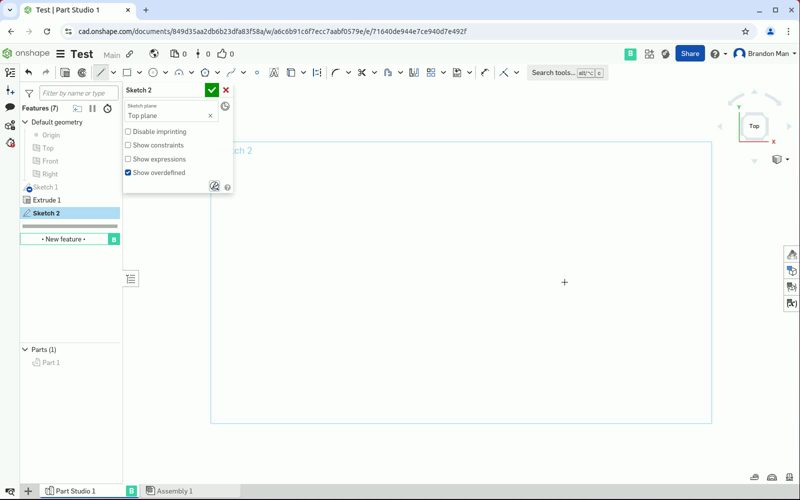
key_up(shift)
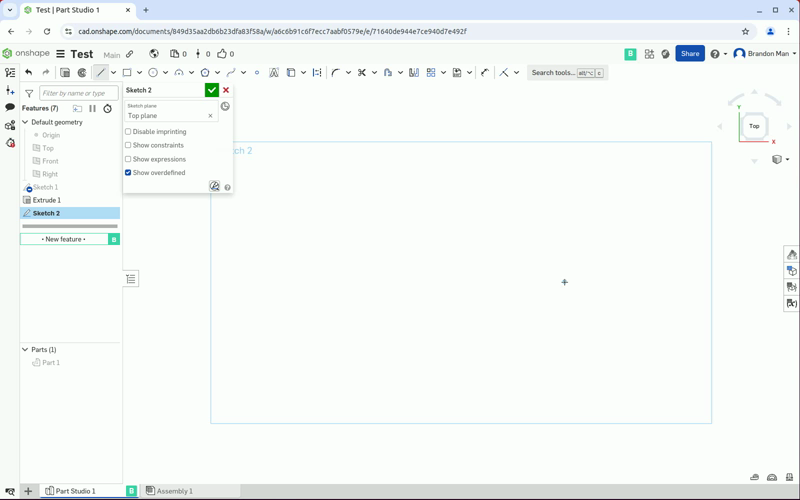
key_down(shift)
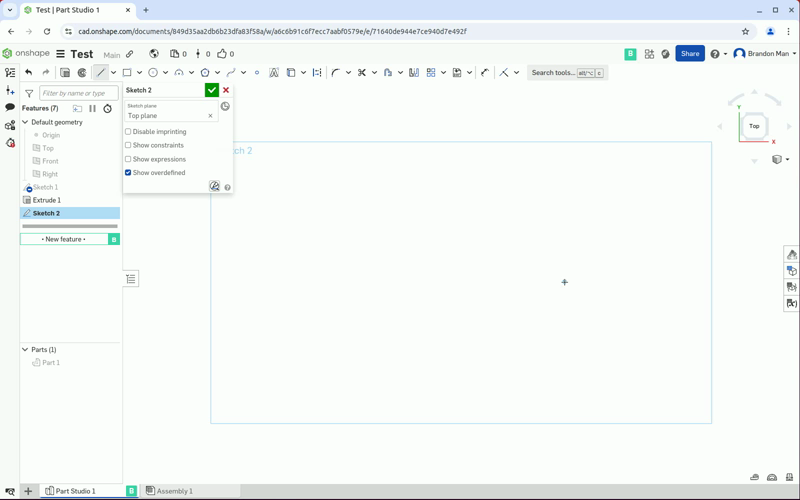
mouse_move(589, 281)
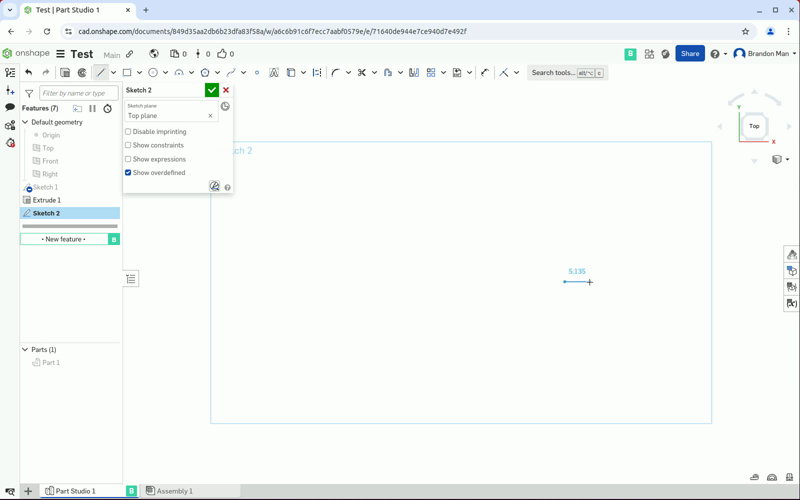
mouse_move(573, 281)
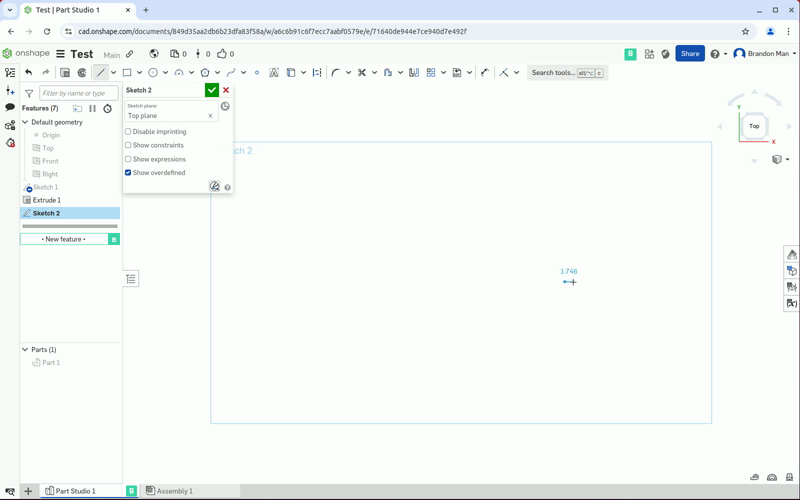
click(573, 281)
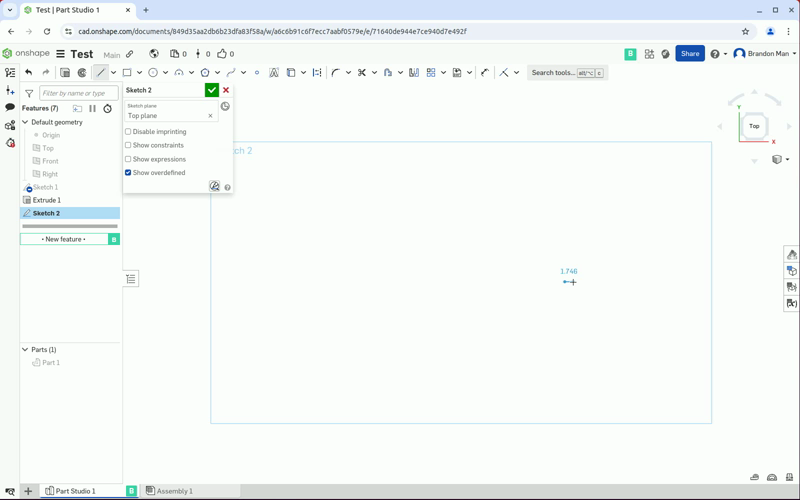
key_up(shift)
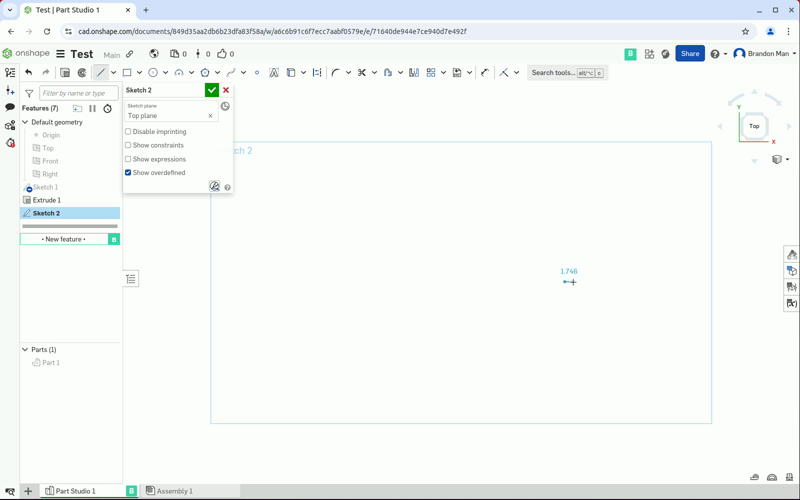
key_down(shift)
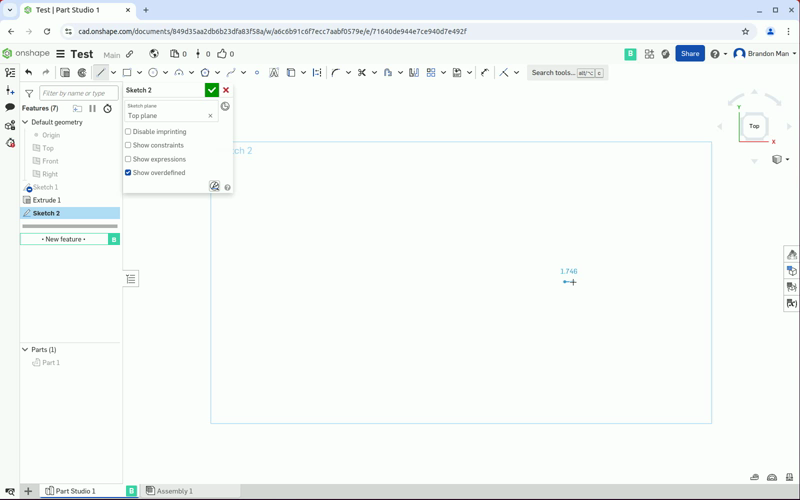
mouse_move(589, 281)
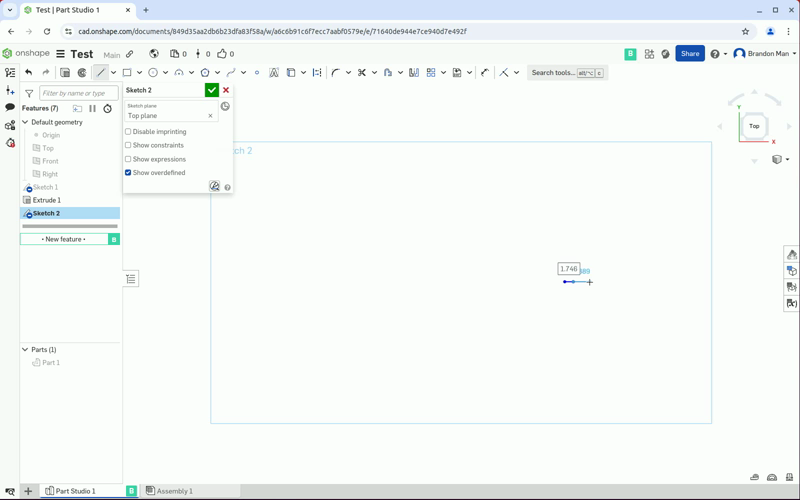
mouse_move(573, 222)
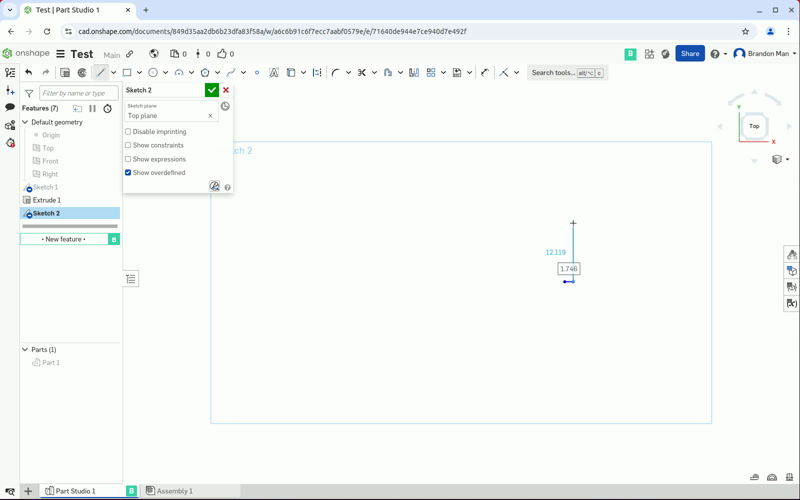
click(573, 222)
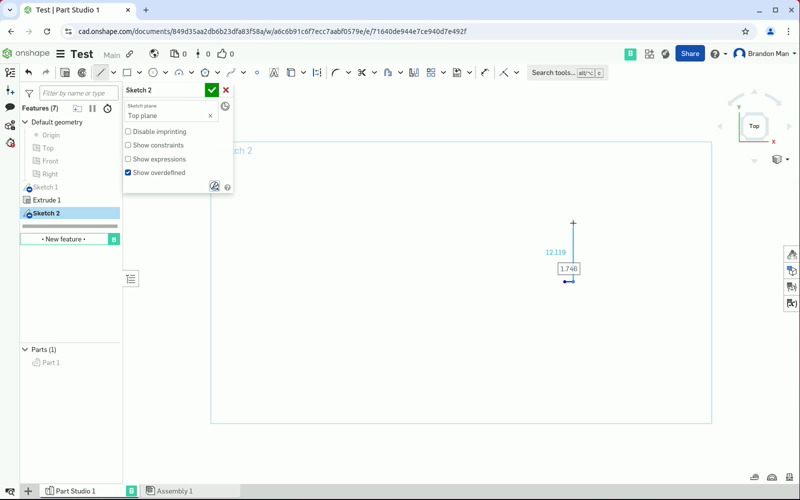
key_up(shift)
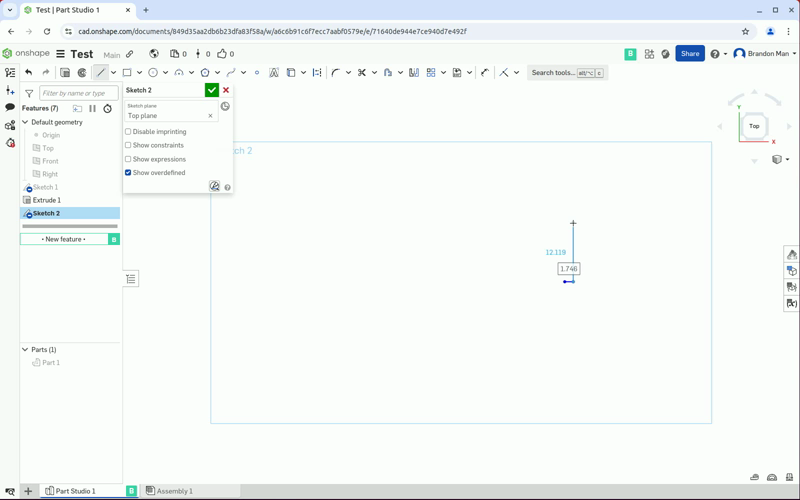
key_down(shift)
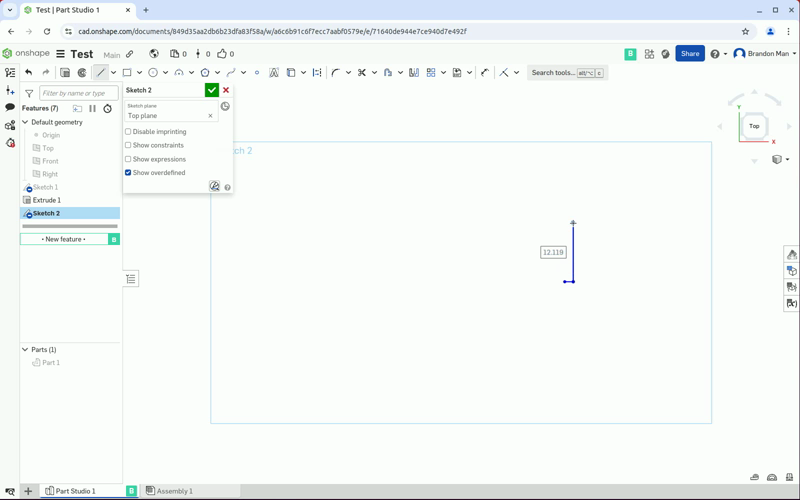
mouse_move(589, 222)
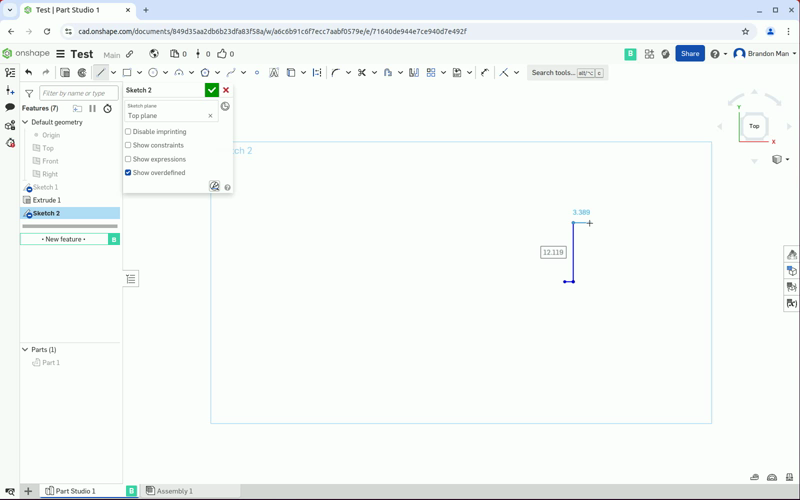
mouse_move(564, 222)
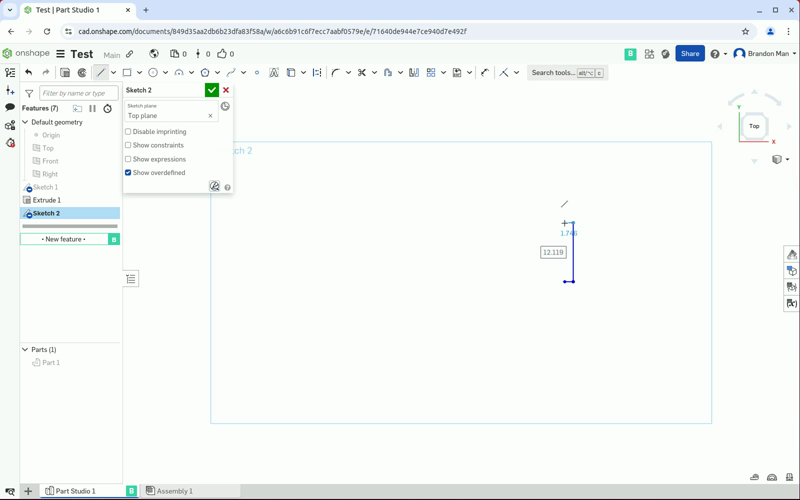
click(564, 222)
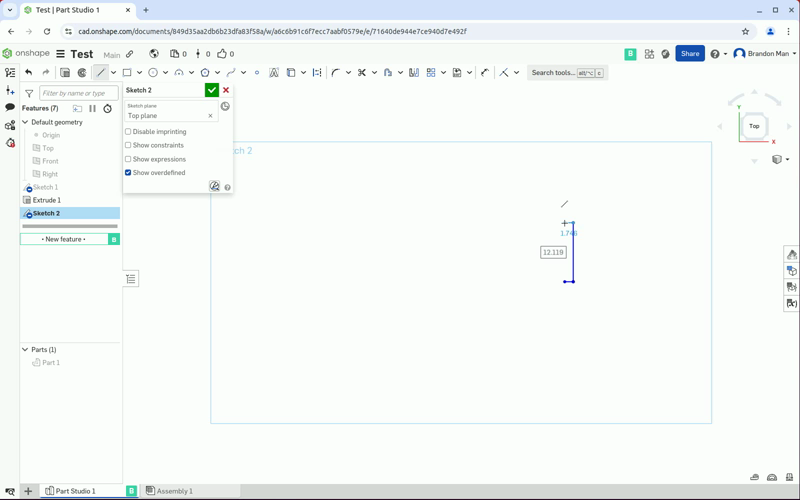
key_up(shift)
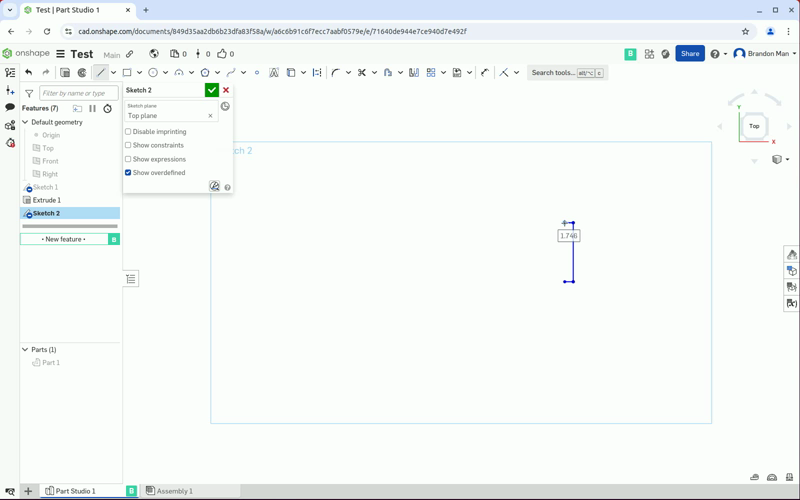
mouse_move(589, 222)
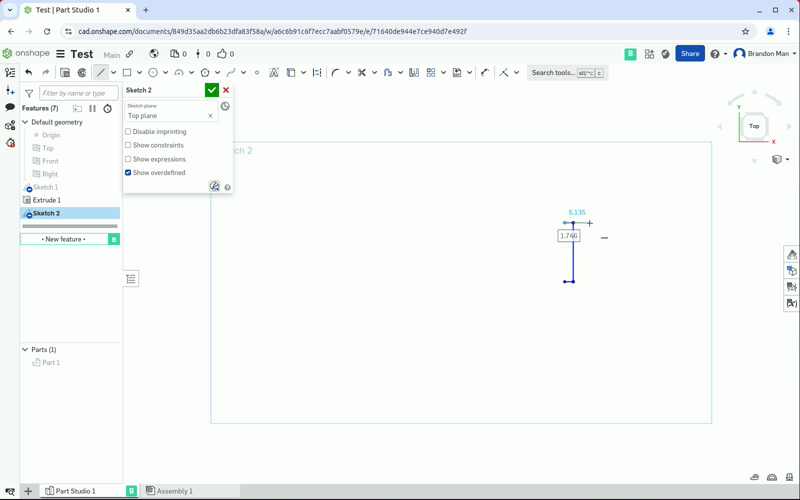
key_down(shift)
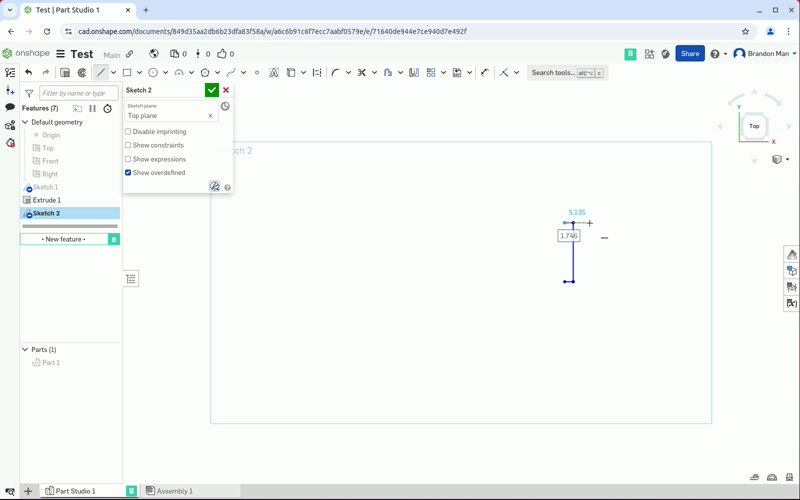
mouse_move(564, 281)
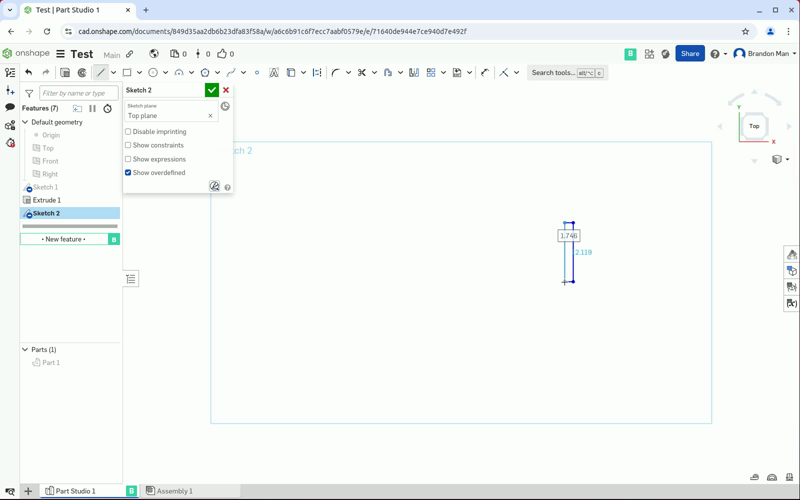
key_up(shift)
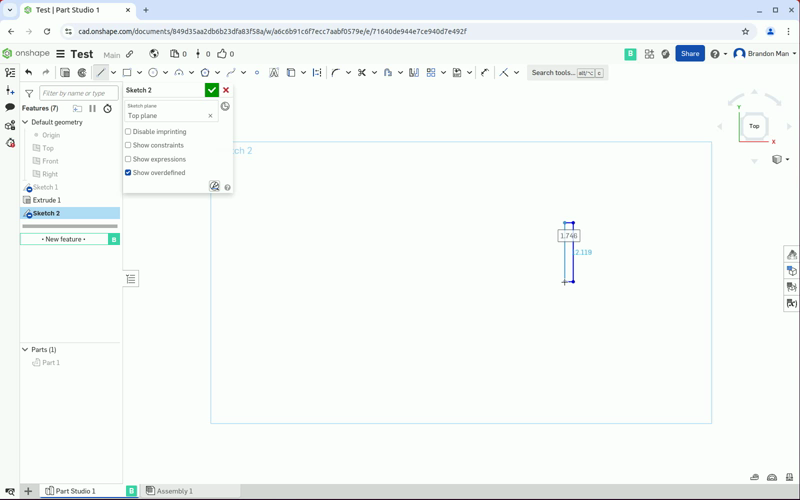
click(564, 281)
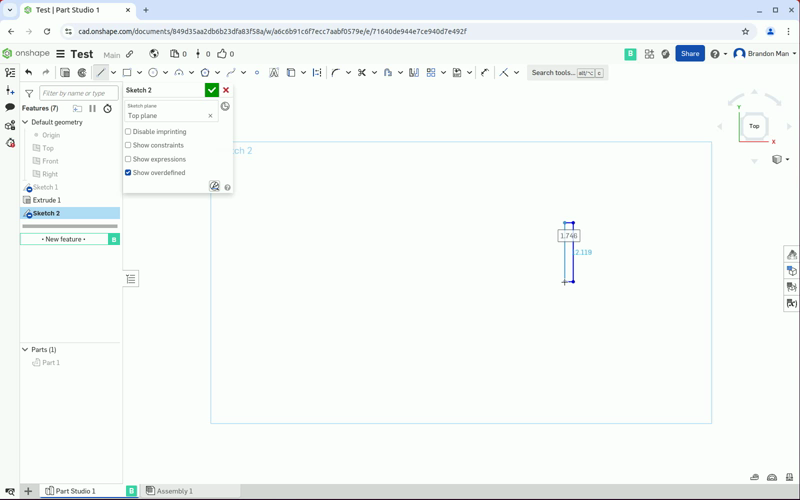
key(esc)
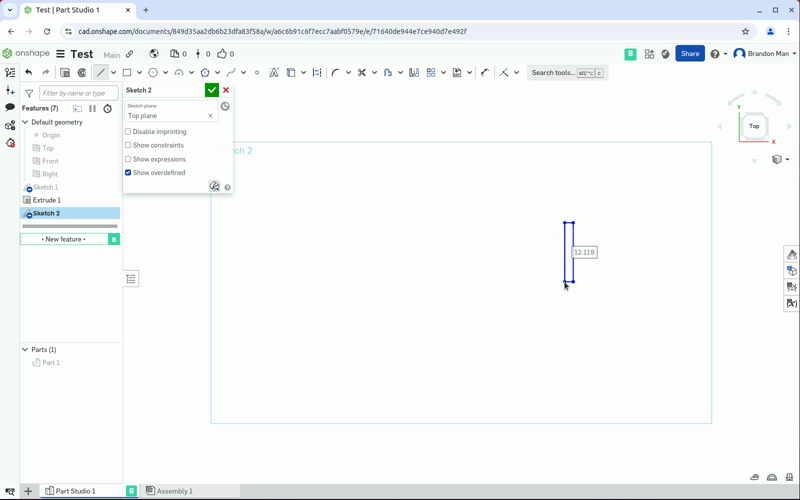
mouse_move(567, 263)
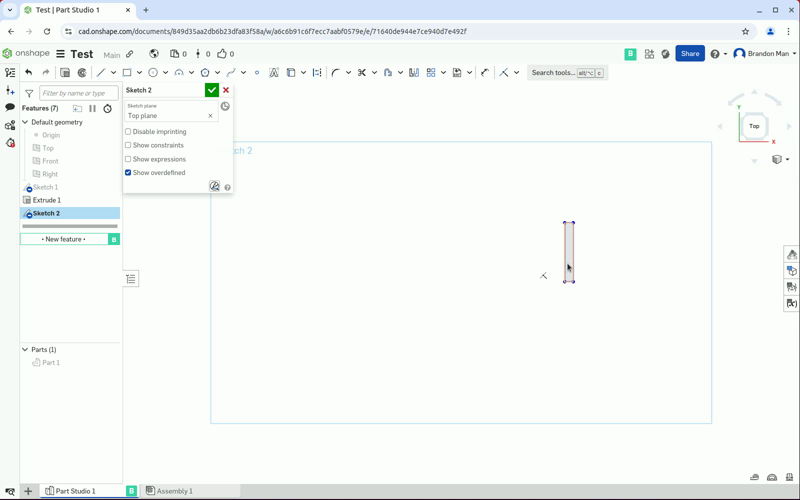
scroll(6)
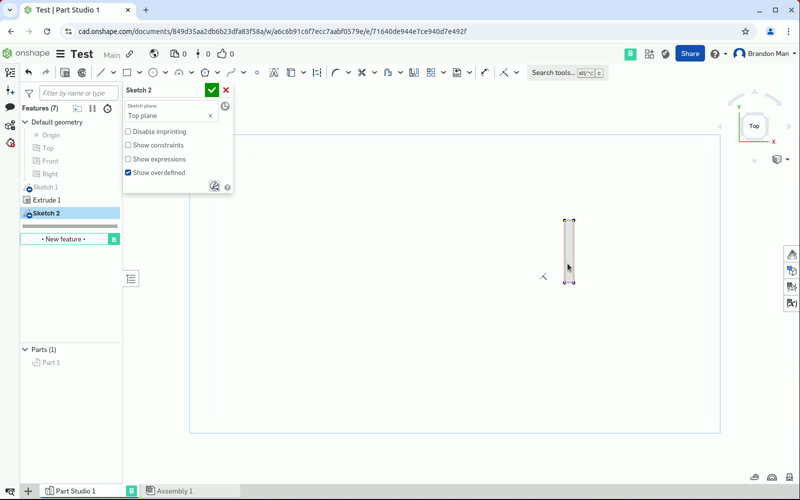
scroll(6)
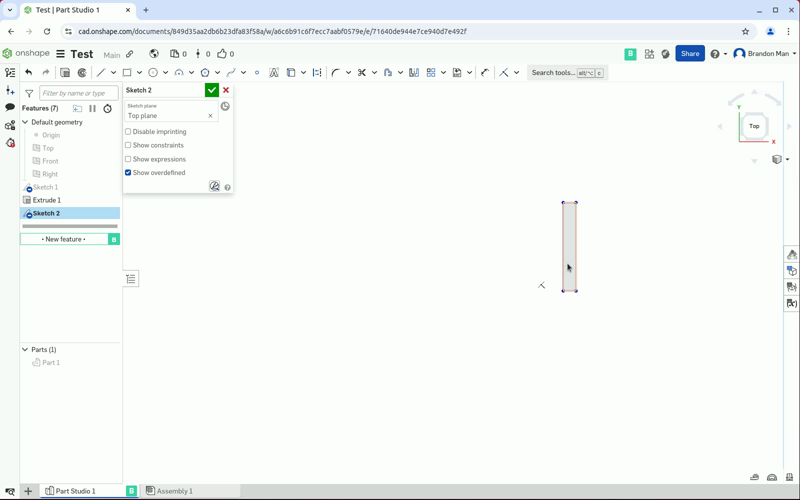
scroll(6)
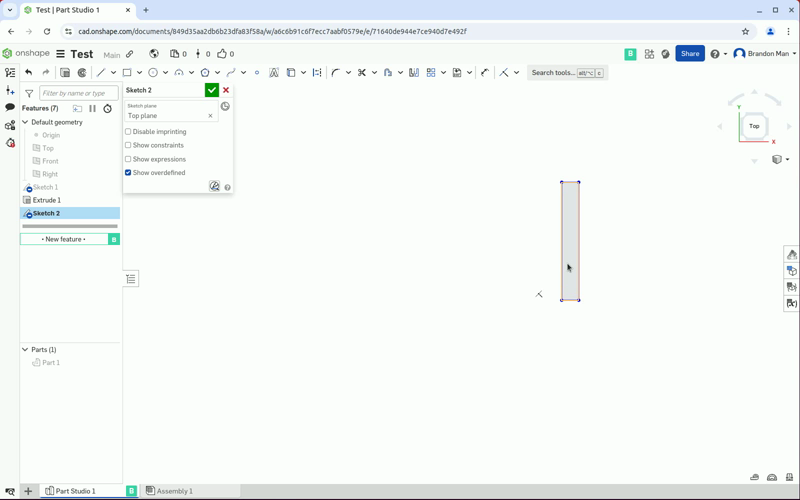
scroll(6)
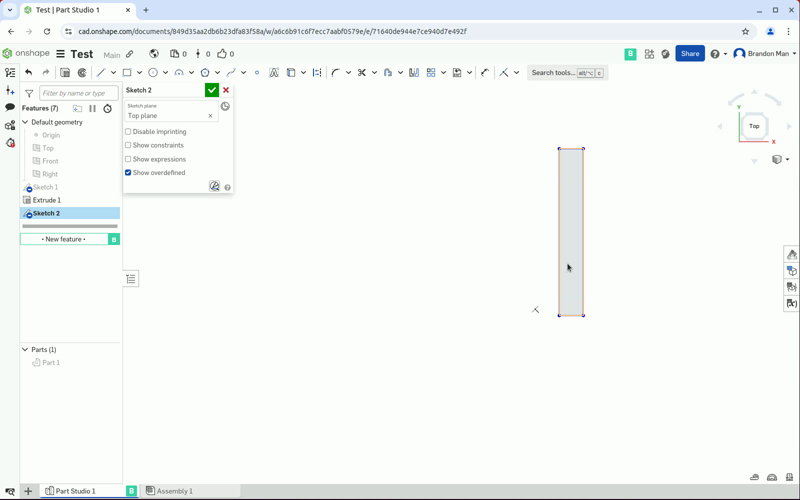
scroll(6)
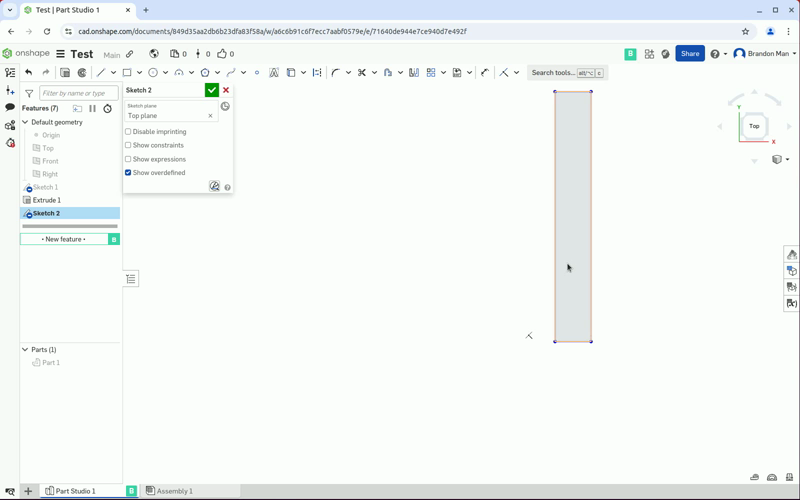
scroll(6)
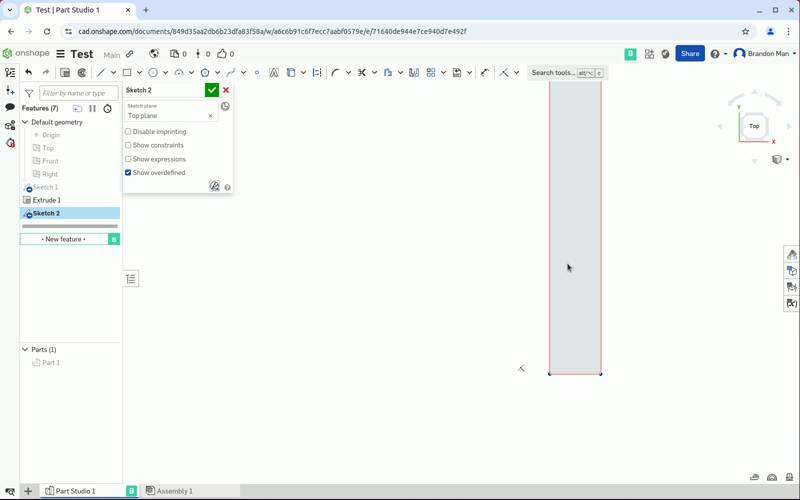
scroll(6)
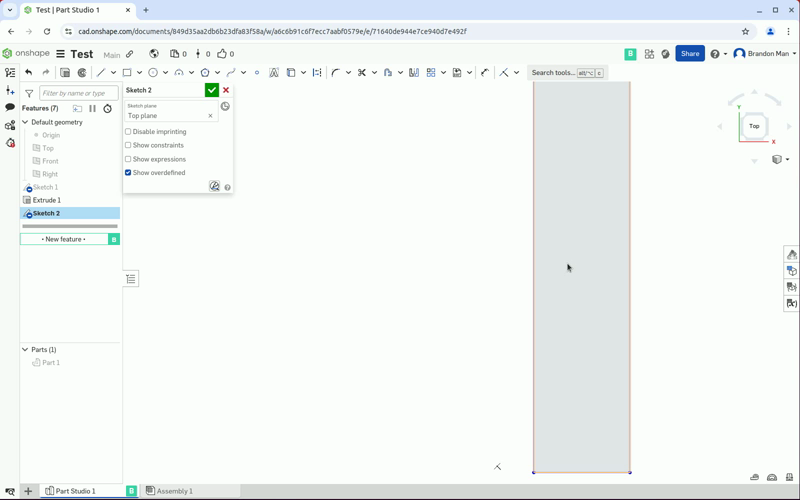
click(567, 263)
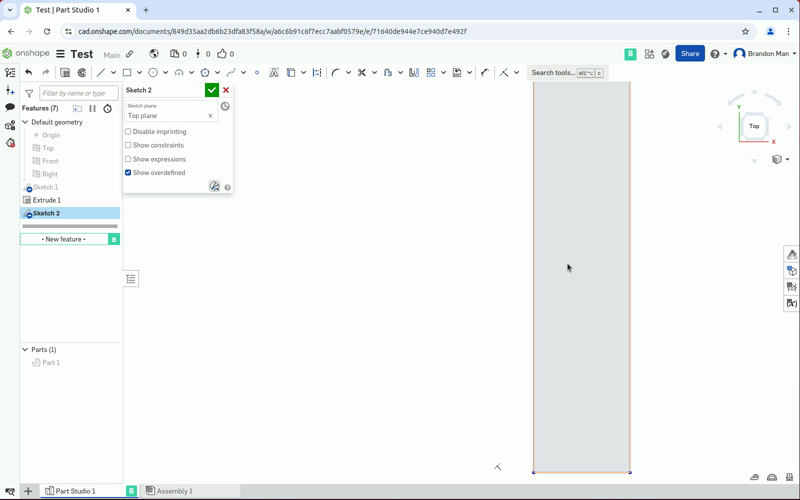
scroll(-6)
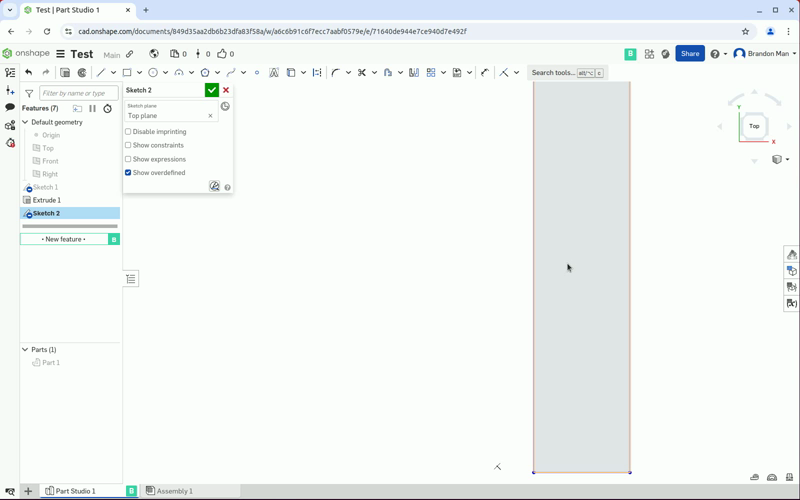
scroll(-6)
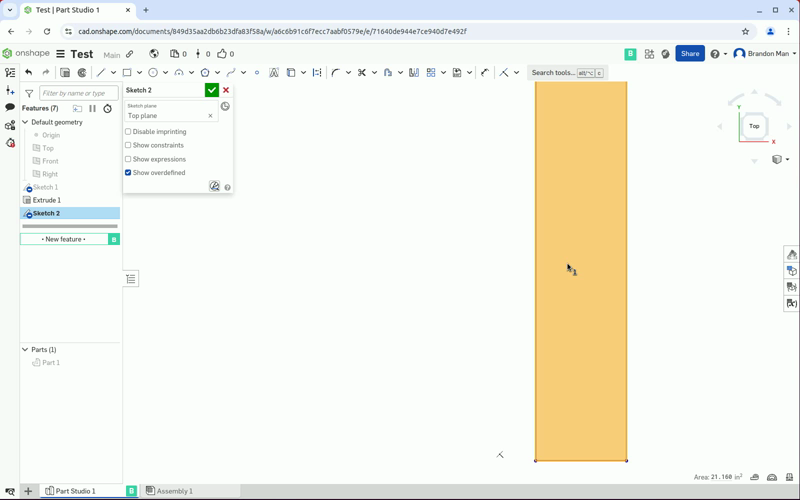
scroll(-6)
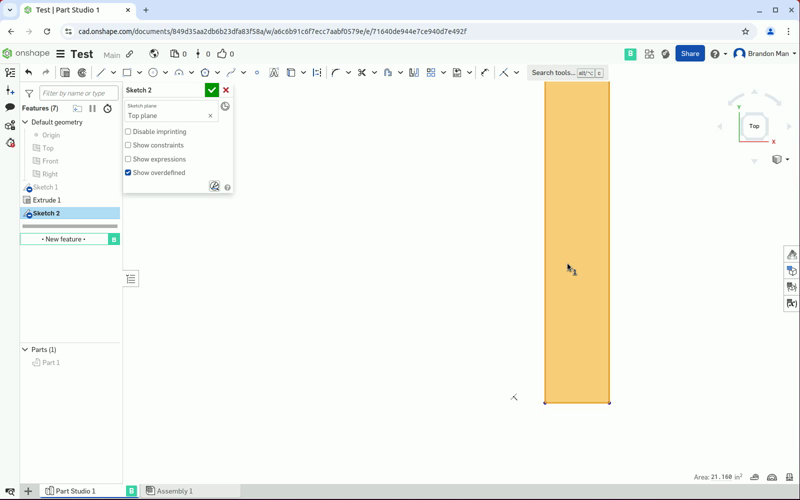
scroll(-6)
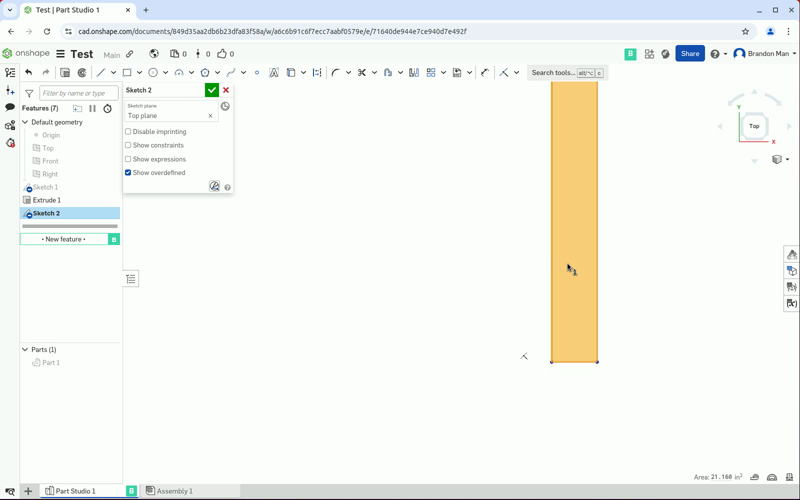
scroll(-6)
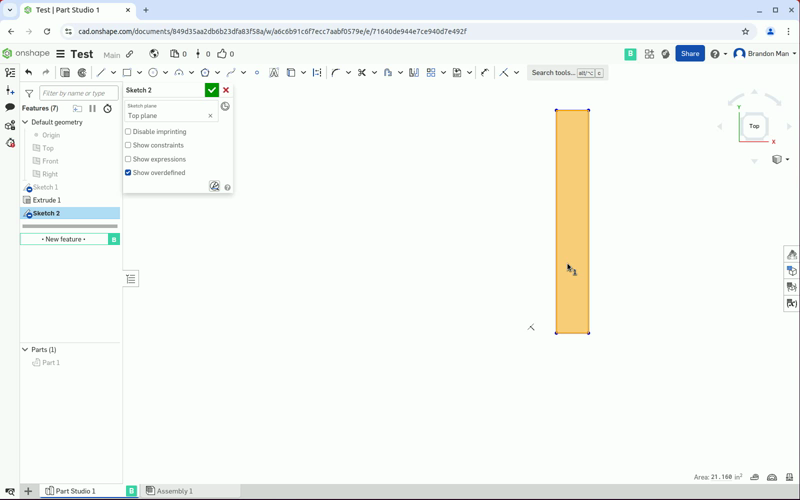
scroll(-6)
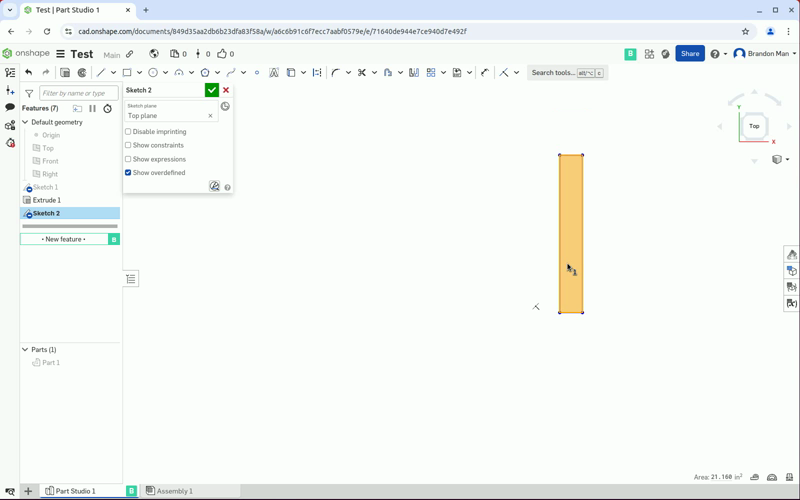
scroll(-6)
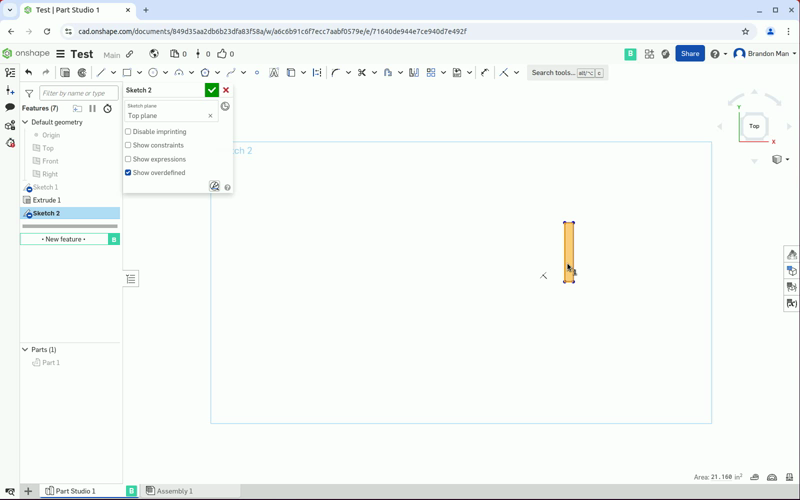
mouse_move(73, 352)
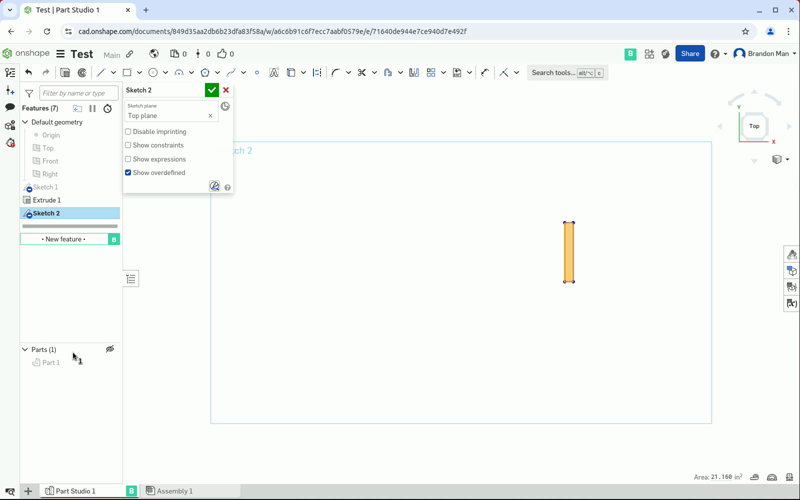
key(shift+y)
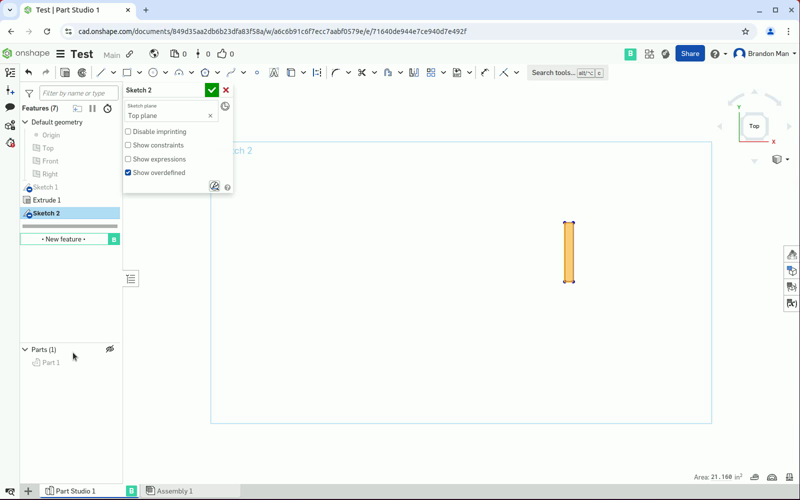
key(shift+e)
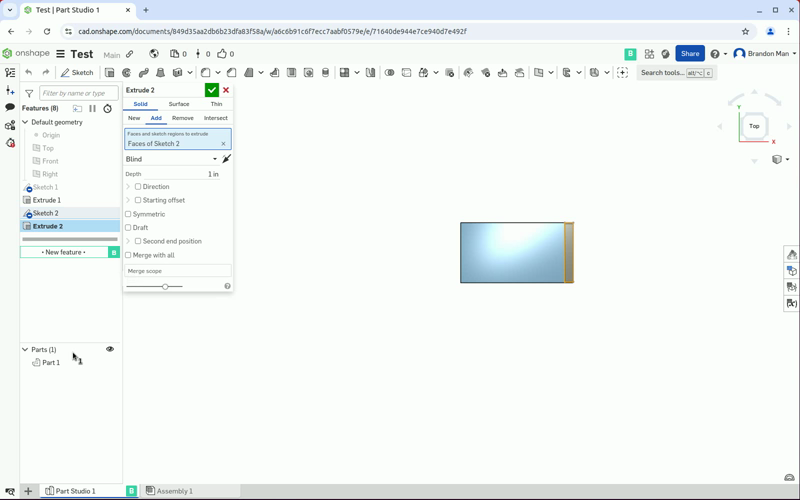
mouse_move(143, 106)
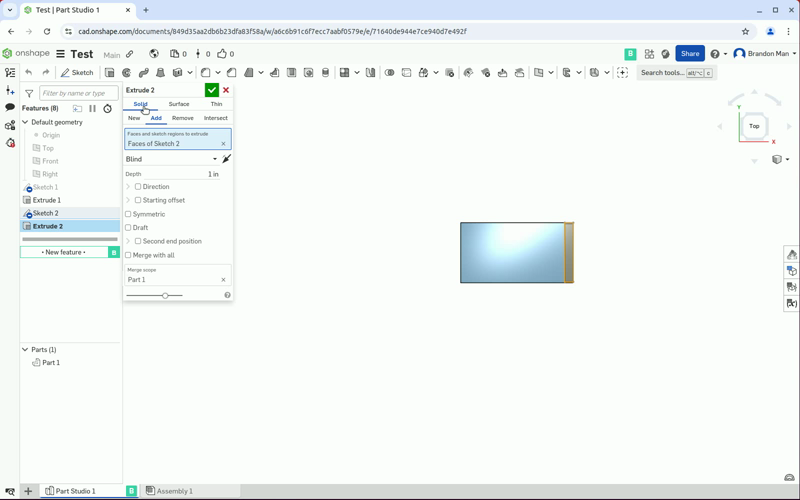
click(143, 106)
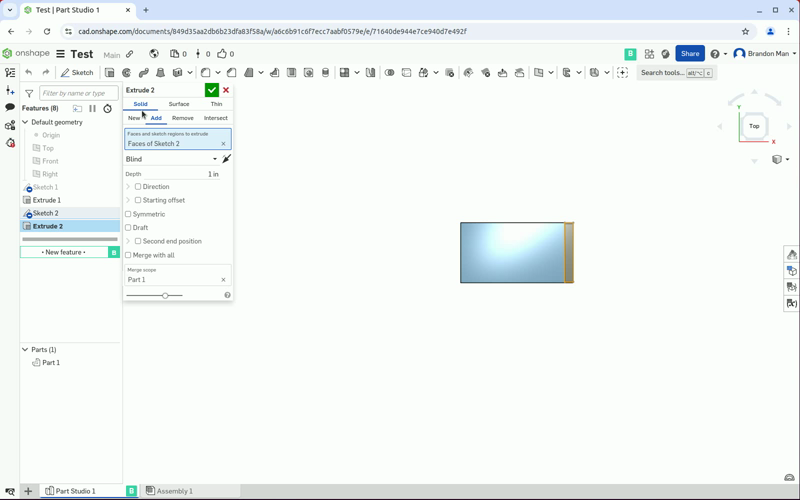
mouse_move(137, 120)
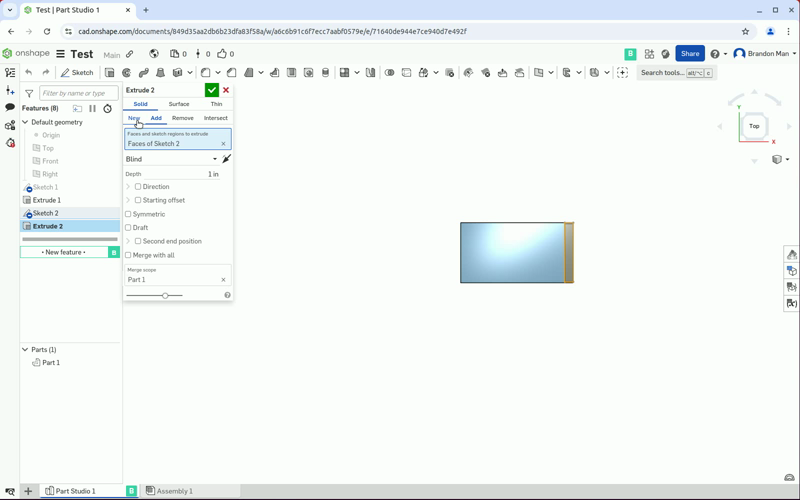
click(137, 120)
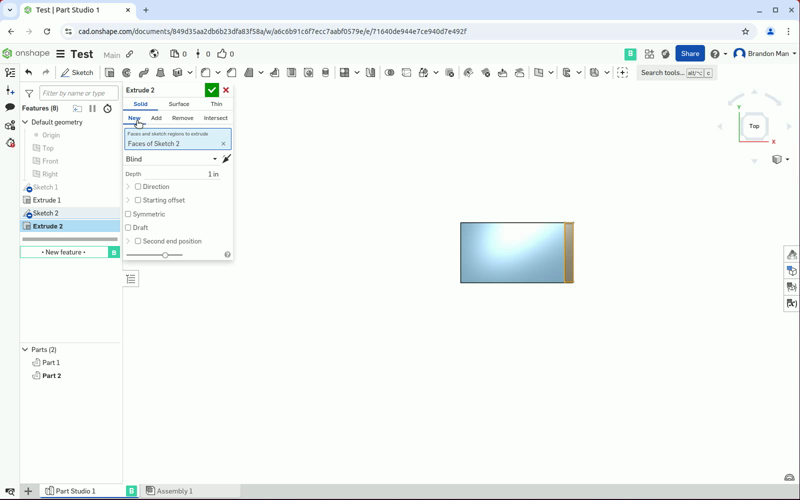
key(tab, 4)
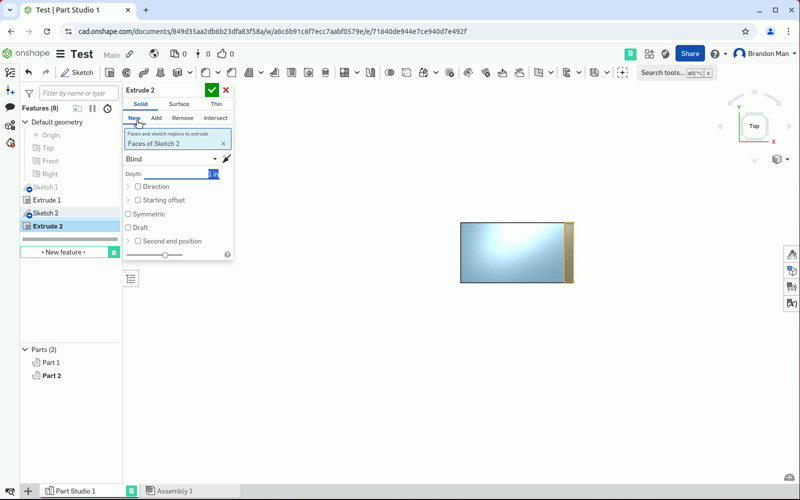
text(2.407)
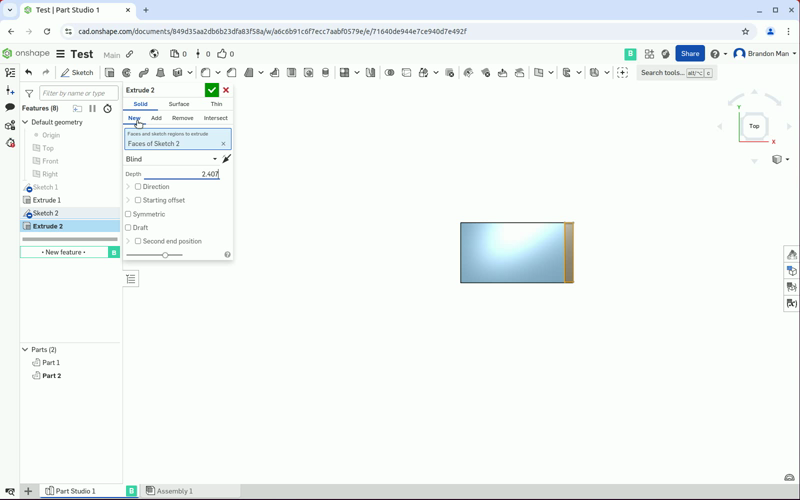
key(enter)
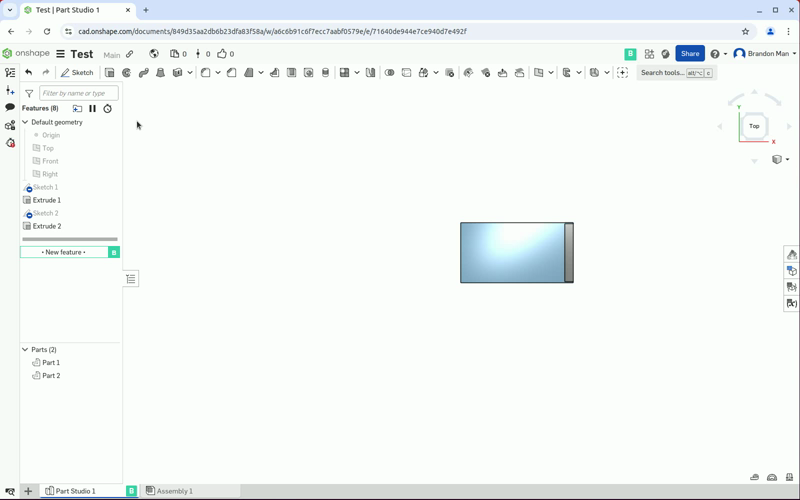
key(shift+h)
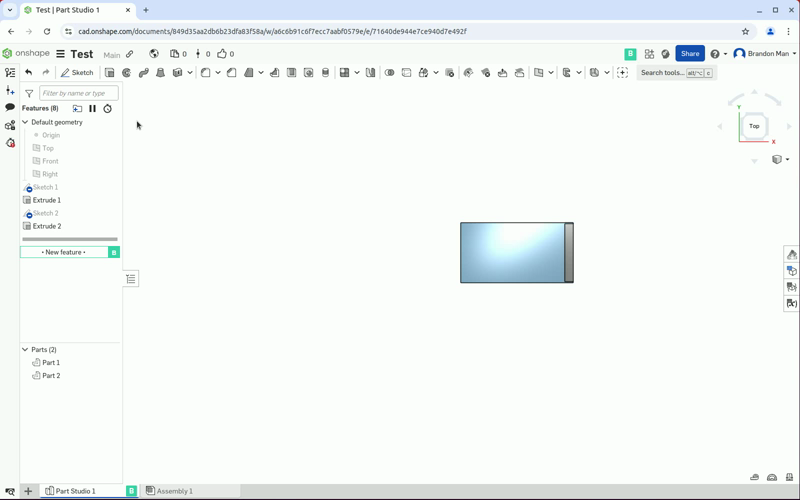
key(shift+h)
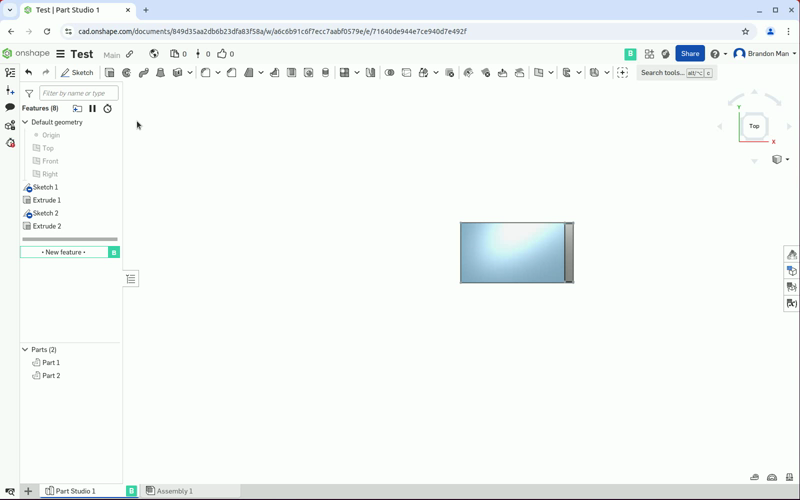
key(shift+7)
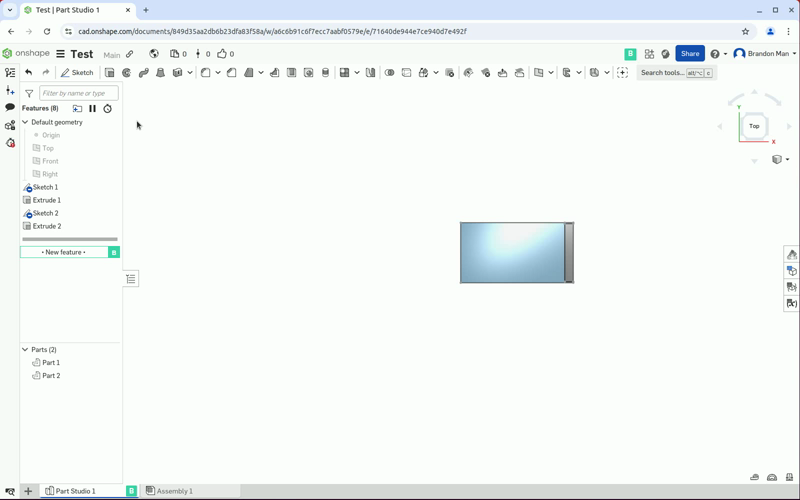
key(up, 3)
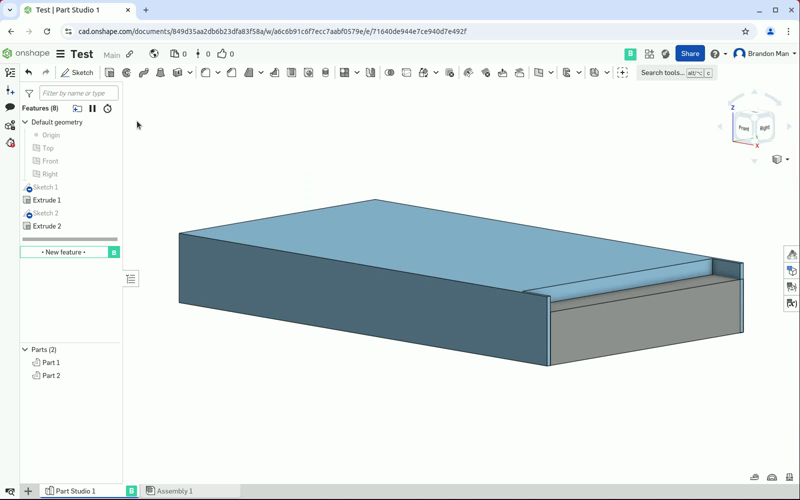
key(left, 3)
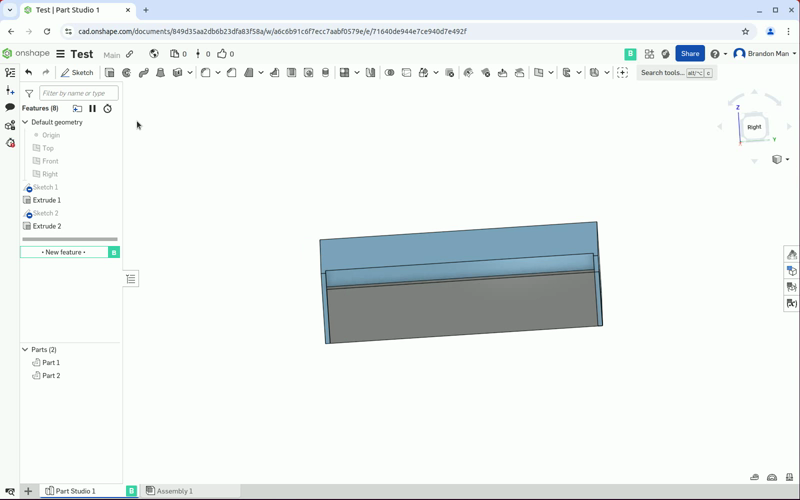
key(right, 3)
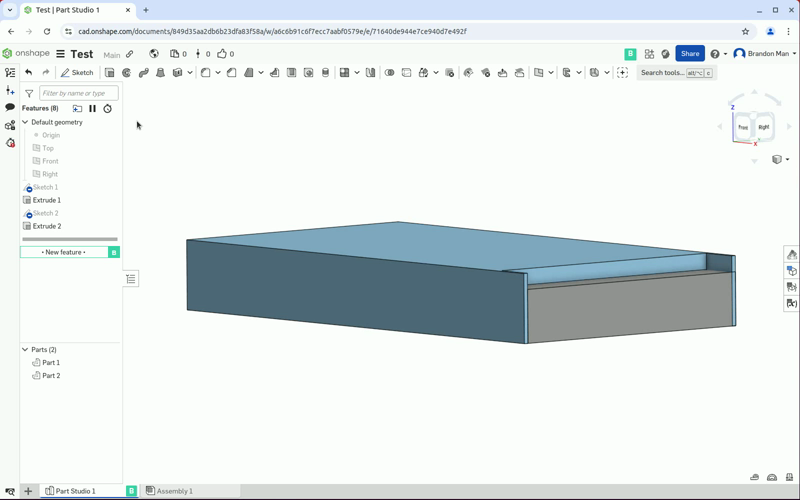
key(down, 3)
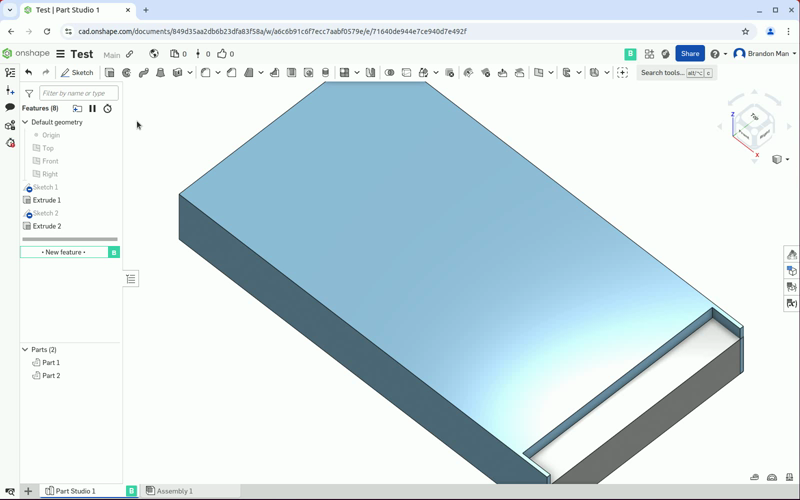
mouse_move(73, 189)
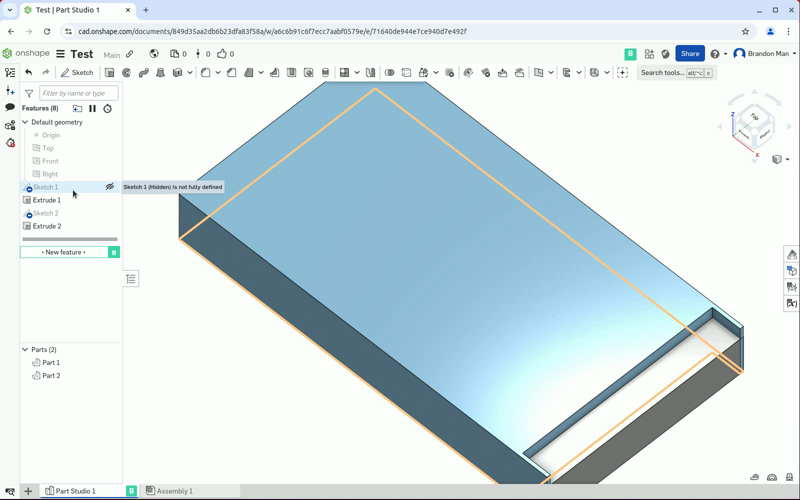
click(73, 189)